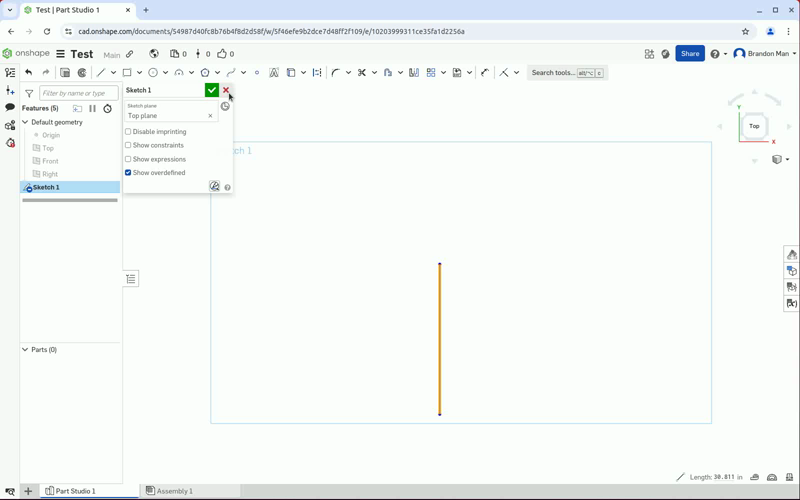
key(shift+h)
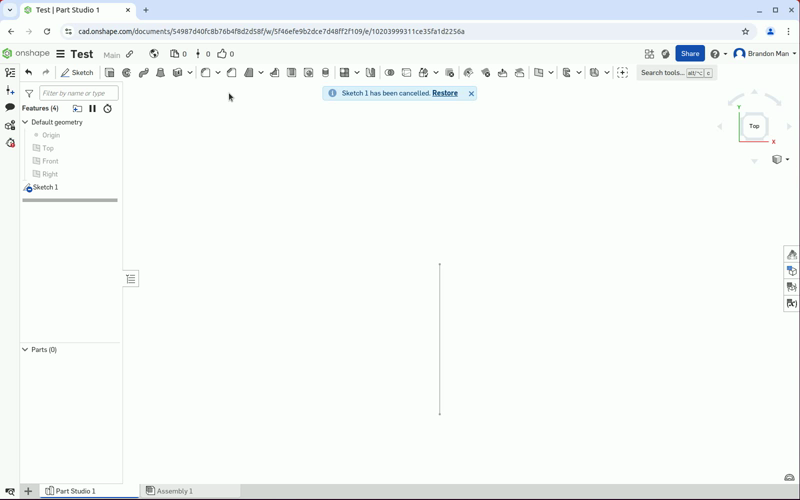
mouse_move(73, 352)
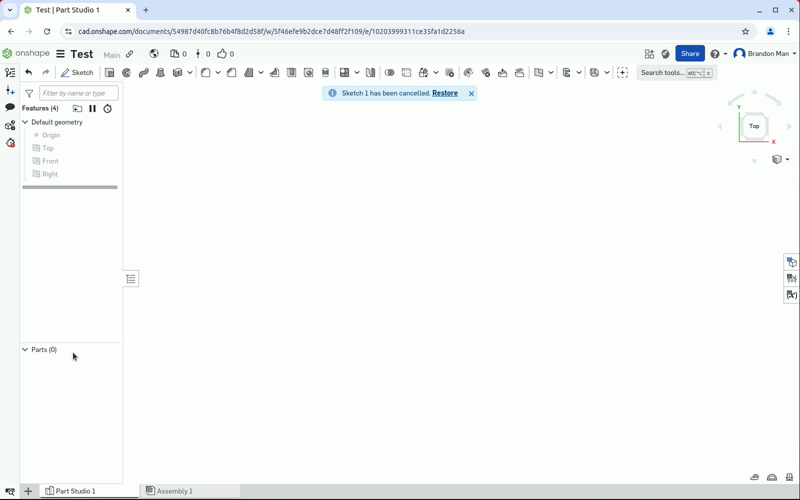
key(y)
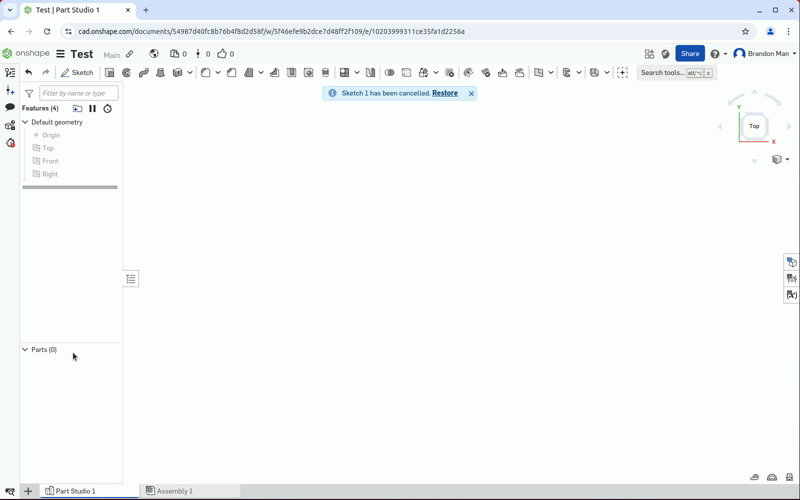
key(shift+p)
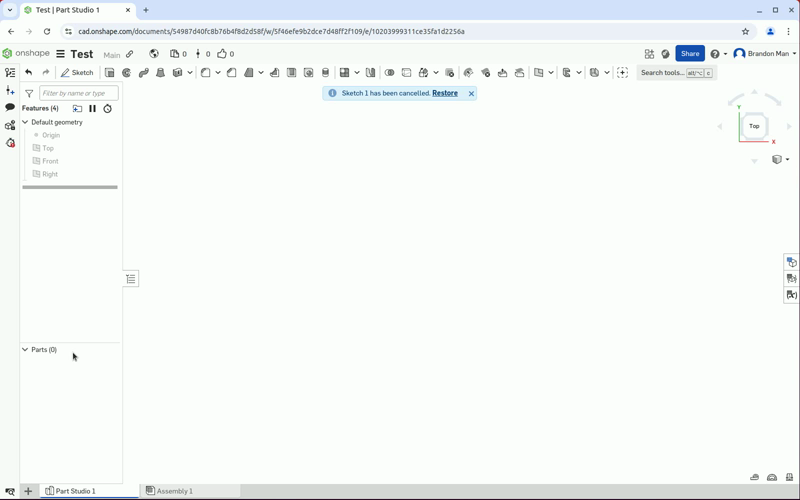
key(space)
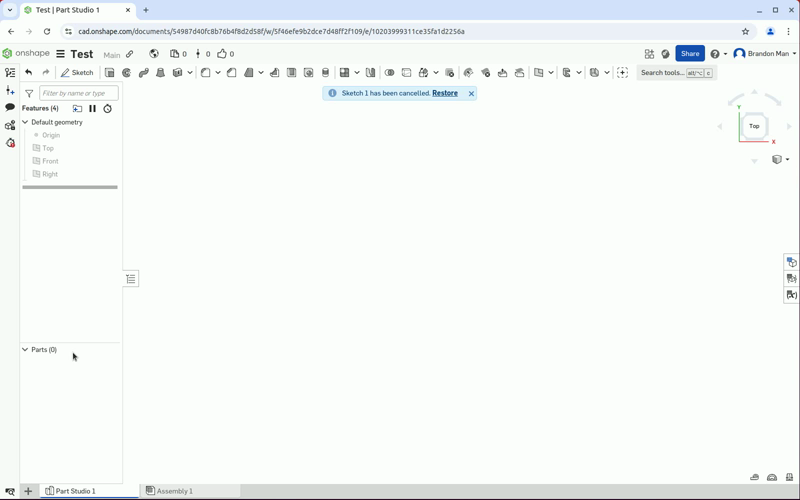
key_down(shift)
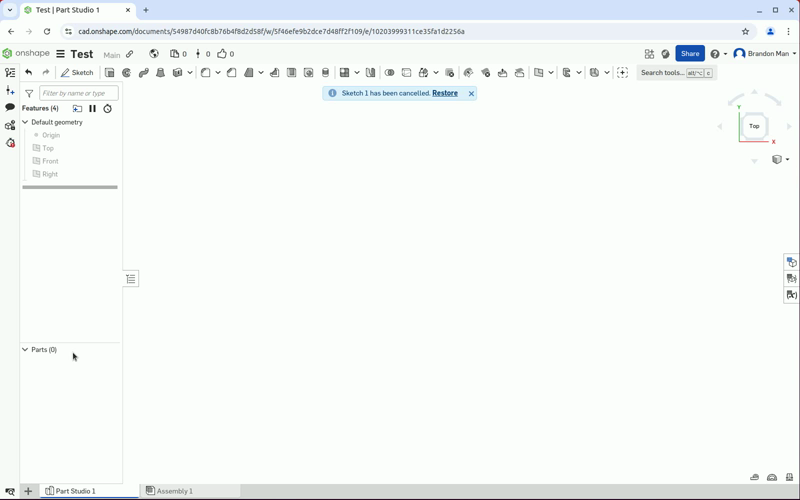
key(up)
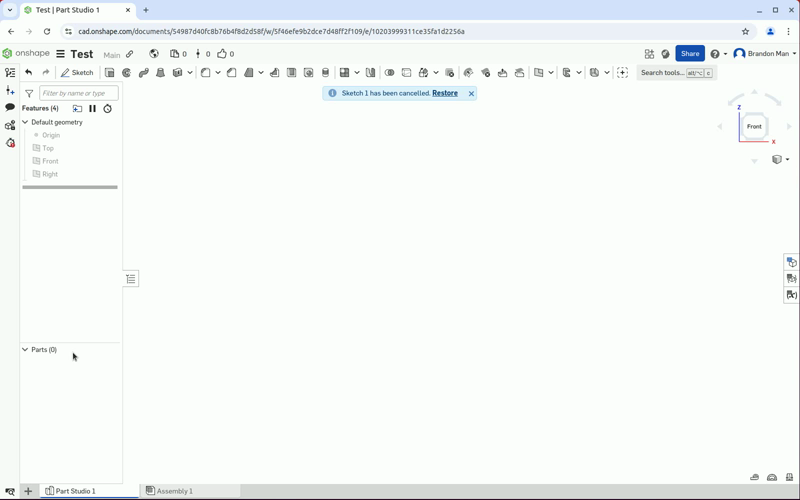
key_up(shift)
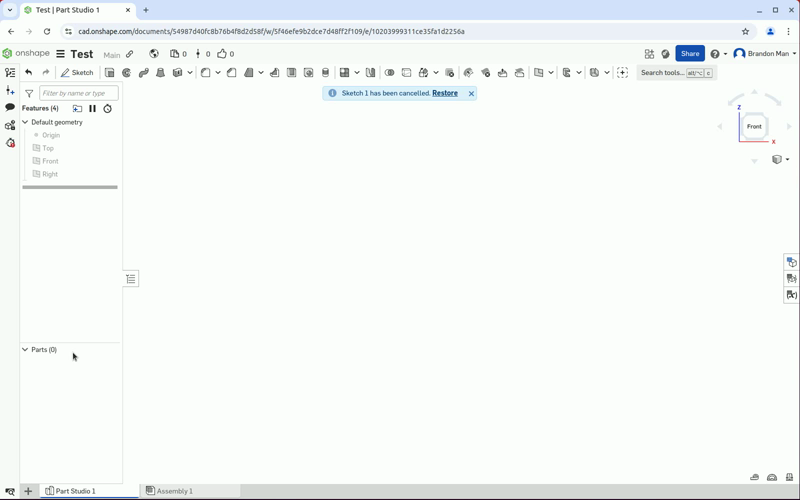
key(space)
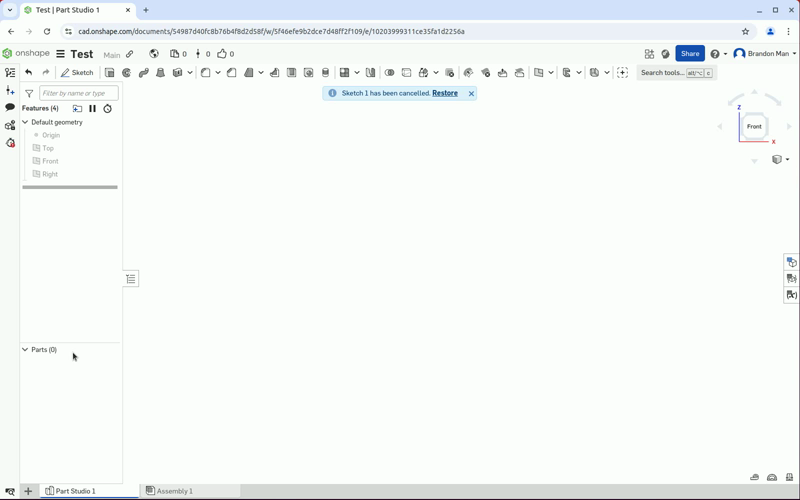
key_down(shift)
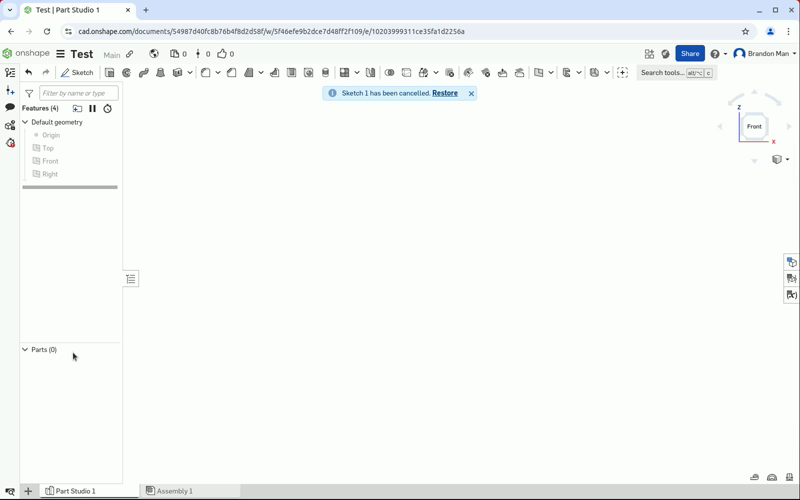
key(left)
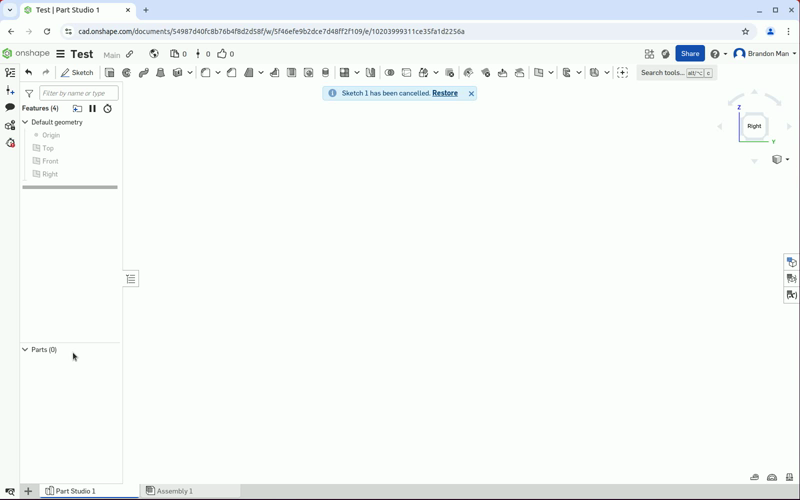
key_up(shift)
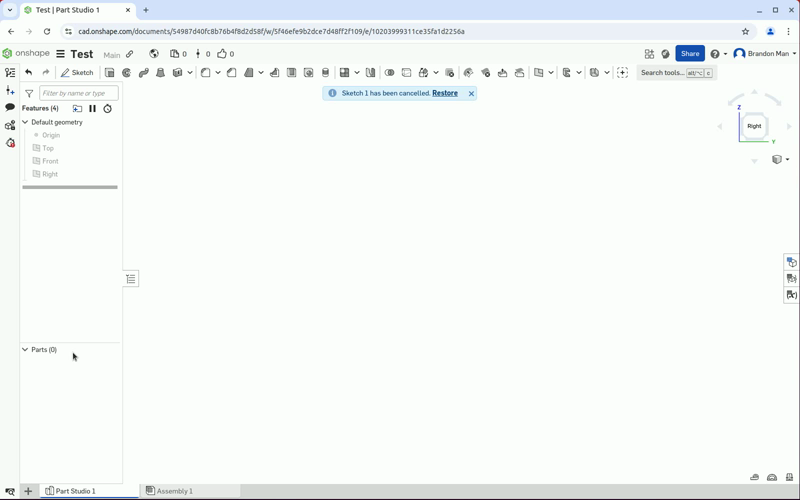
mouse_move(73, 352)
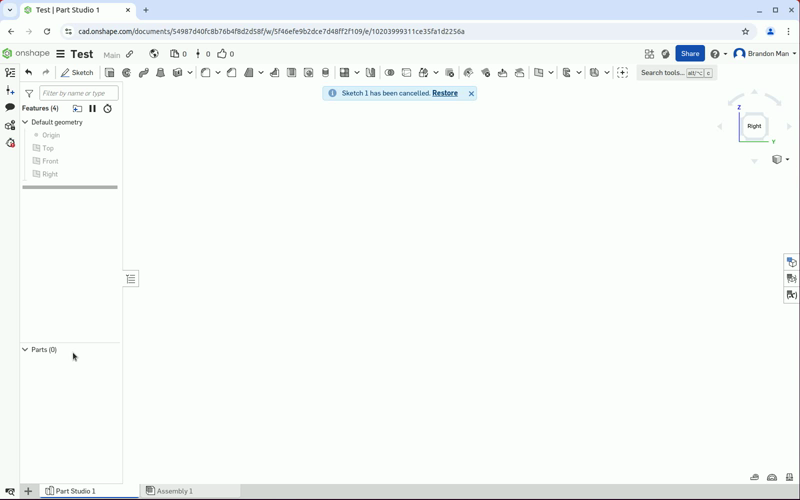
key(shift+y)
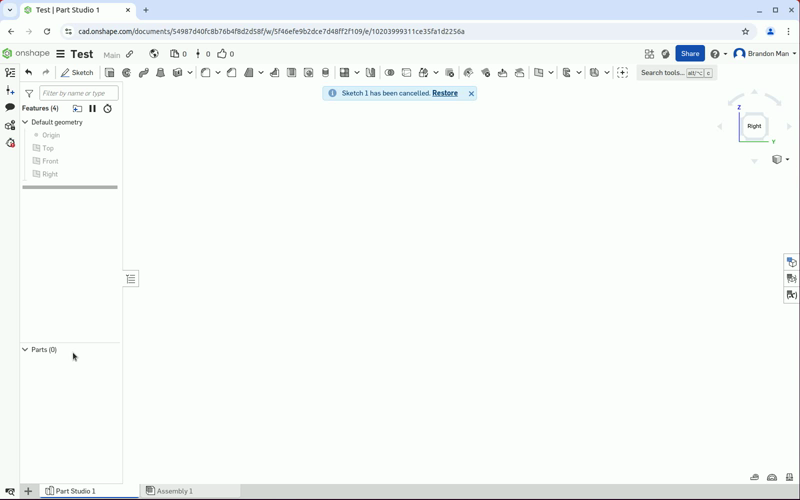
key(shift+s)
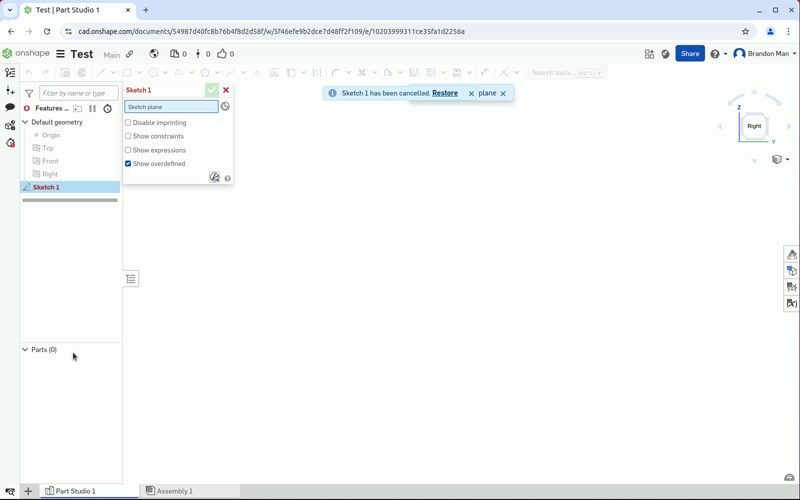
mouse_move(73, 176)
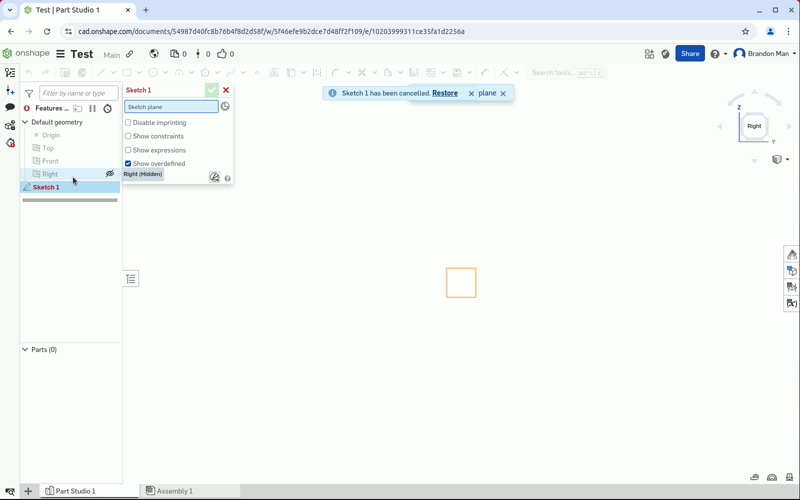
click(73, 176)
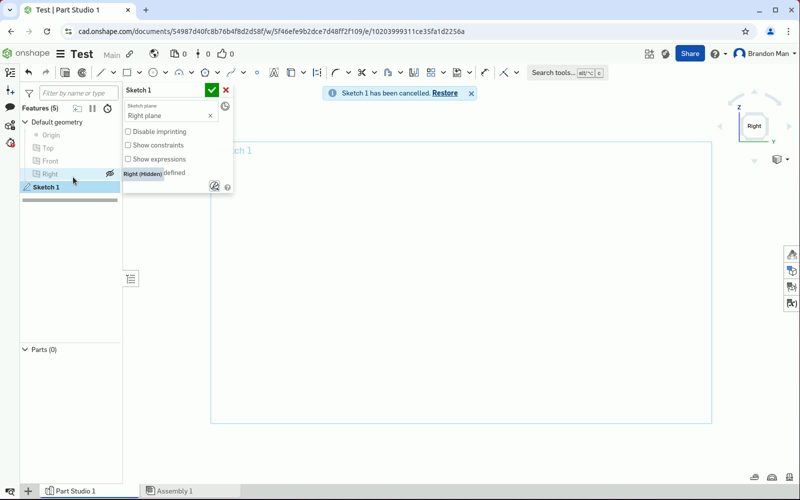
mouse_move(73, 352)
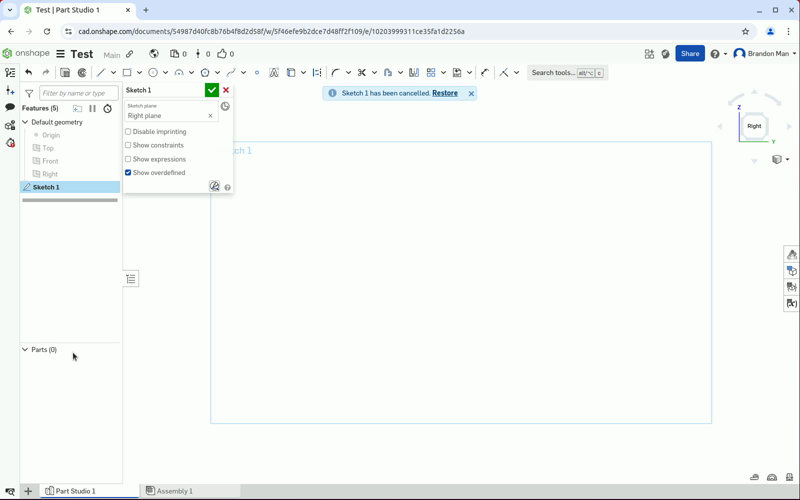
key(y)
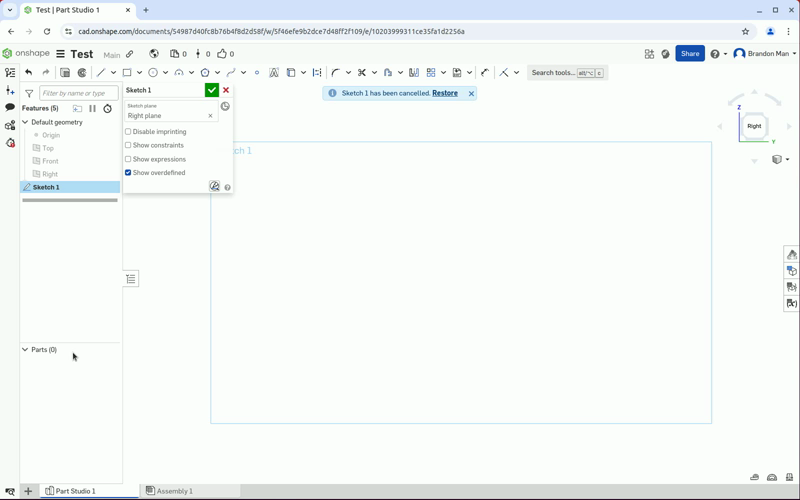
key(c)
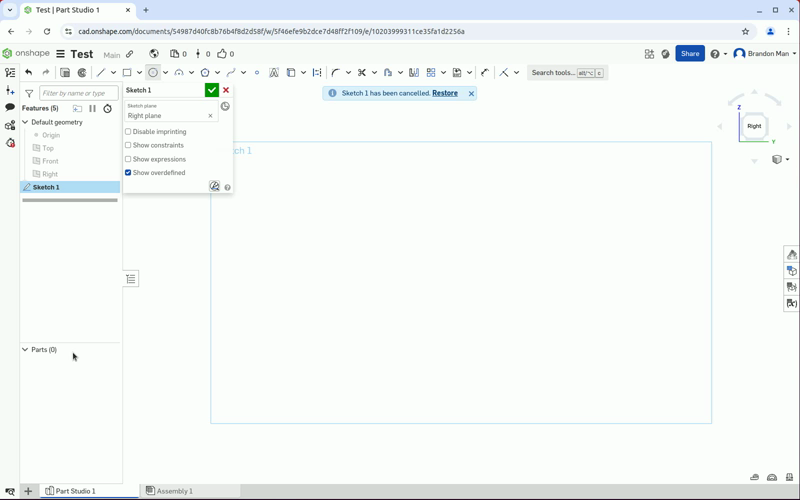
key_down(shift)
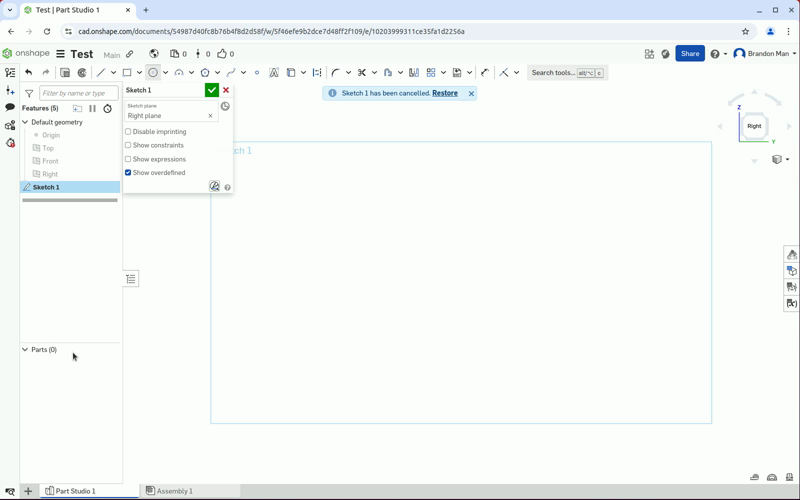
mouse_move(461, 282)
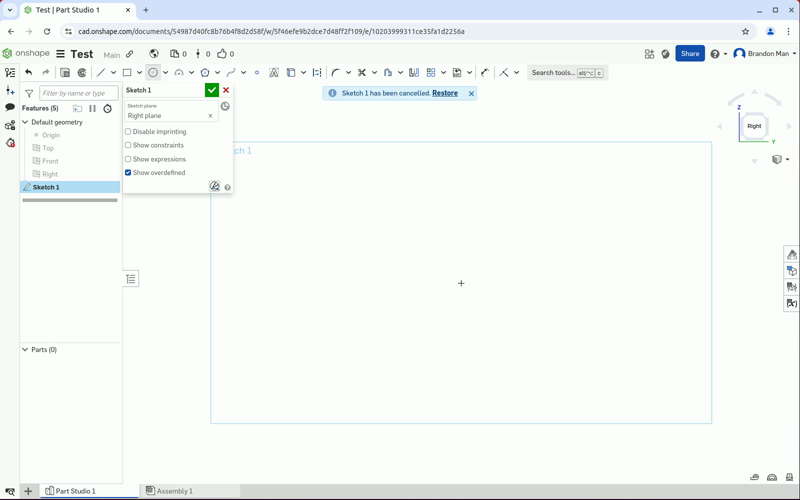
click(461, 282)
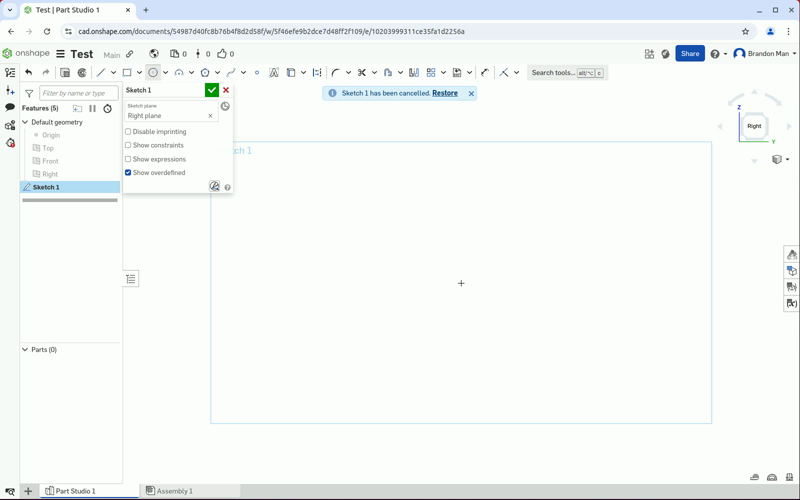
key_up(shift)
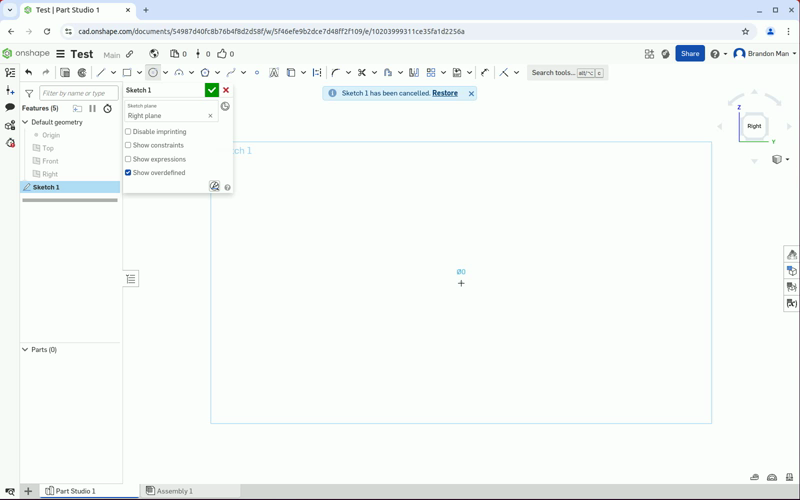
mouse_move(463, 282)
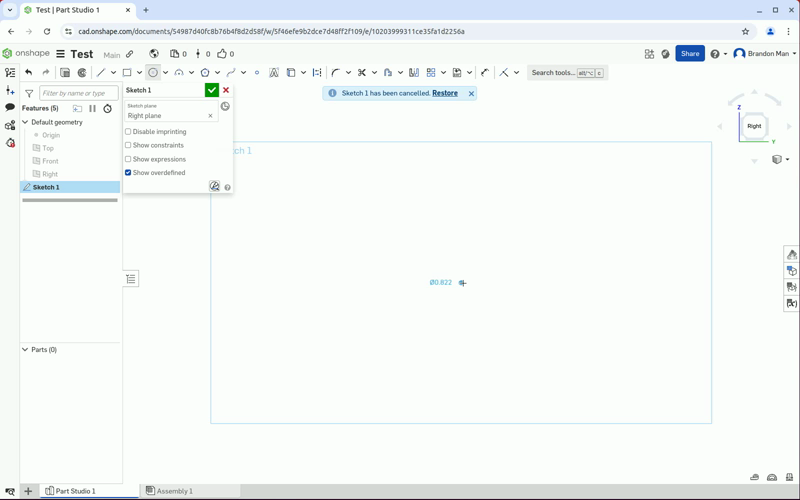
scroll(6)
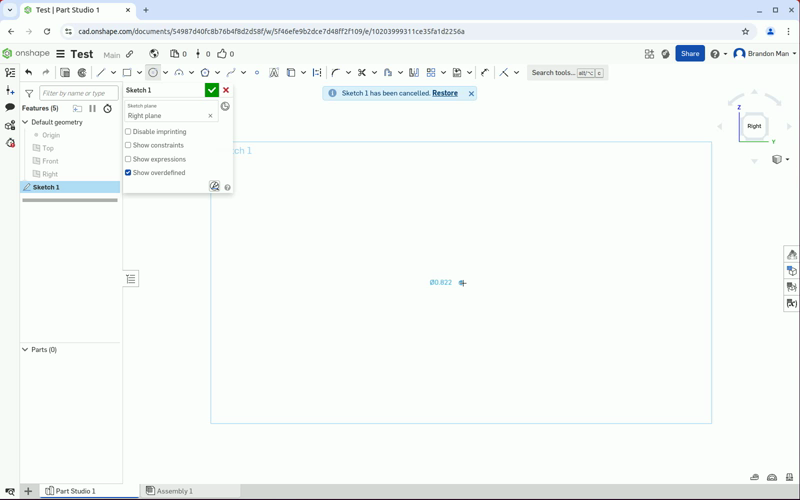
scroll(6)
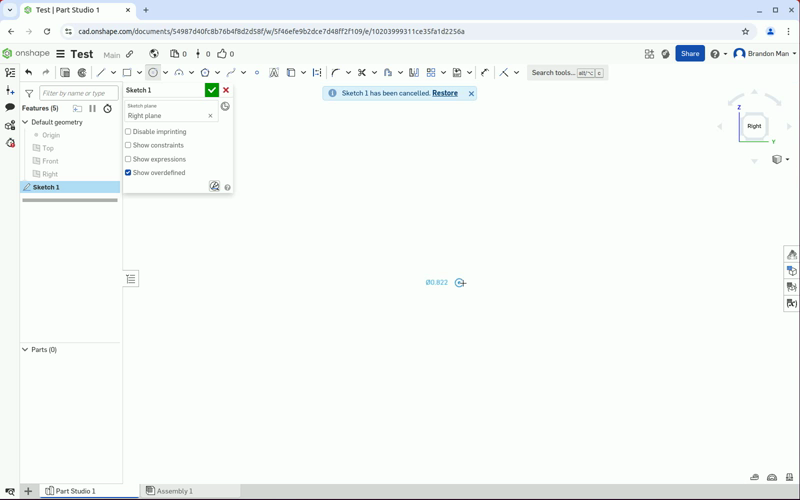
scroll(6)
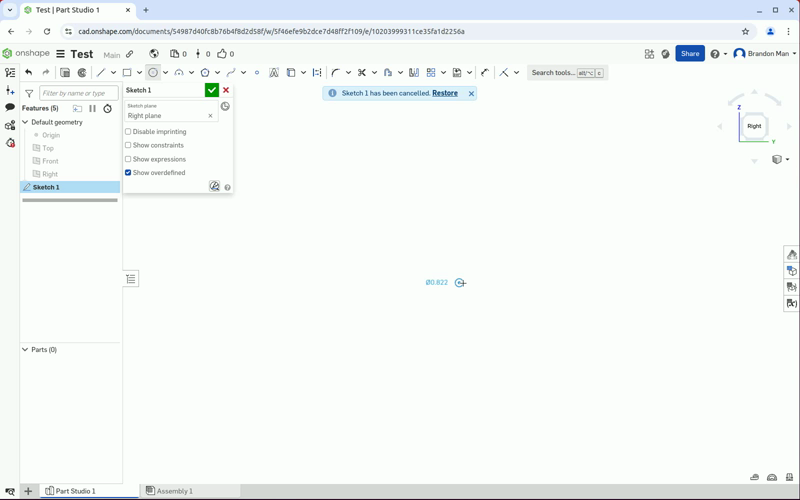
scroll(6)
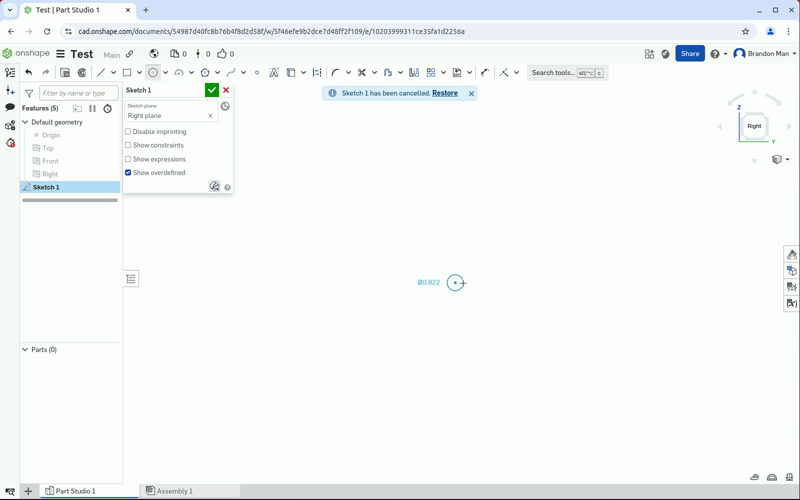
scroll(6)
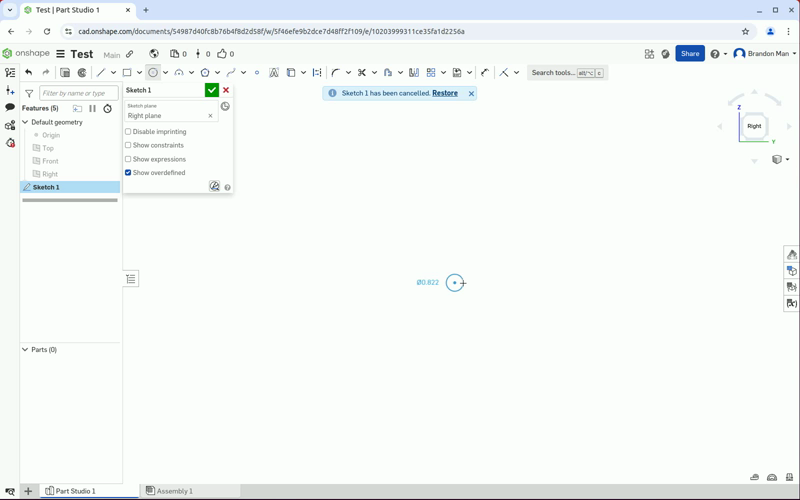
scroll(6)
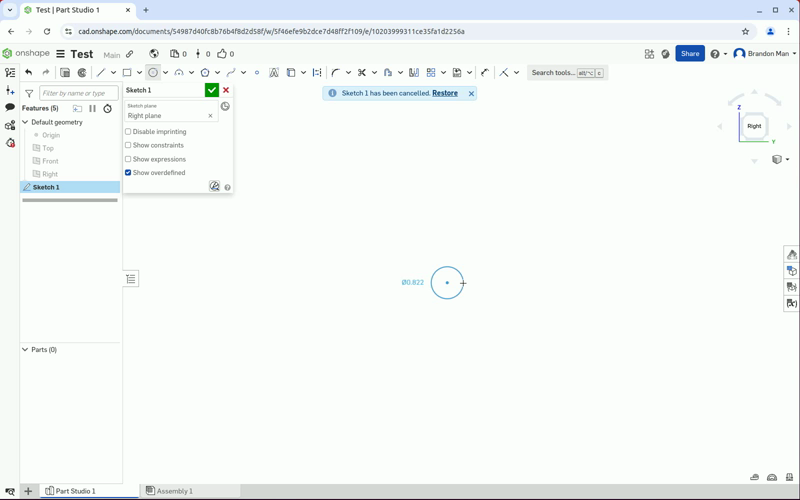
scroll(6)
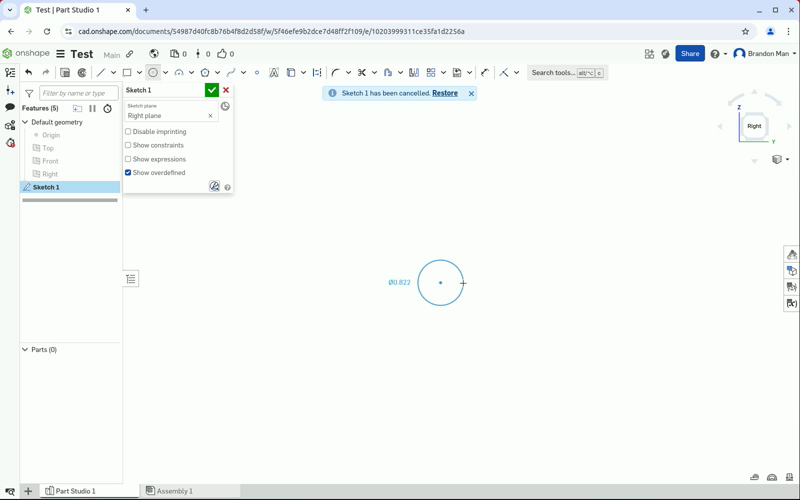
click(463, 282)
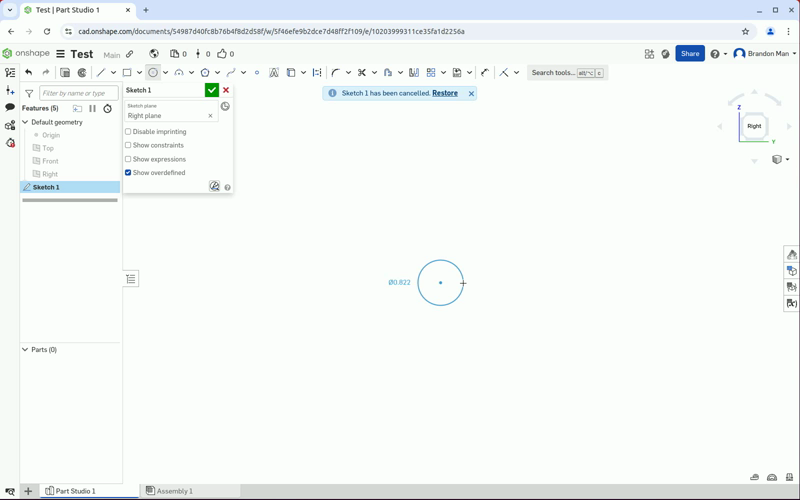
scroll(-6)
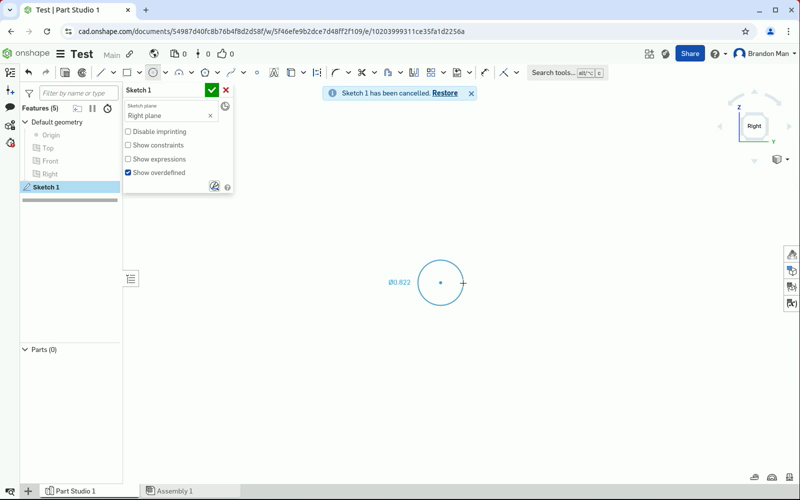
scroll(-6)
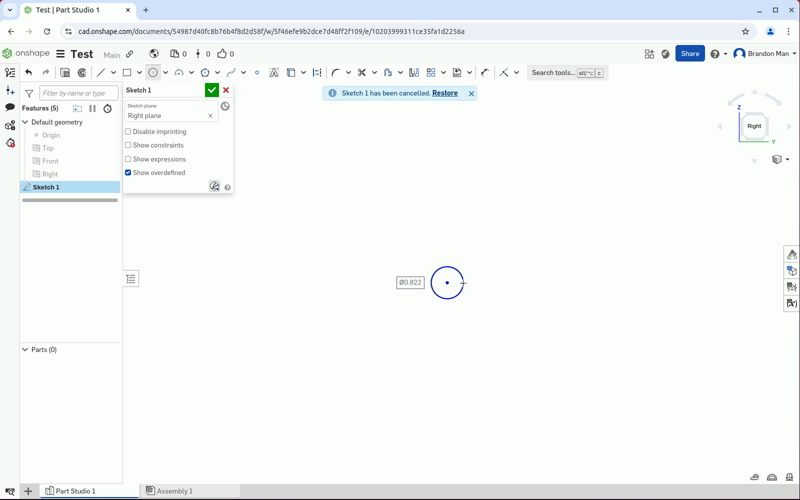
scroll(-6)
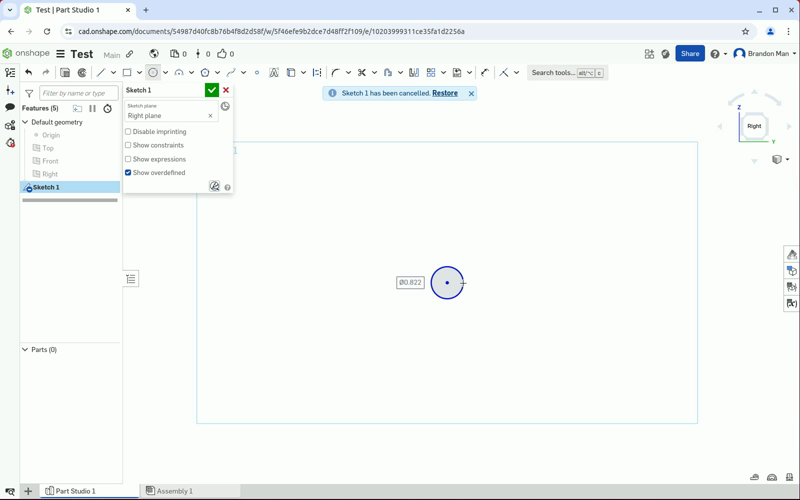
scroll(-6)
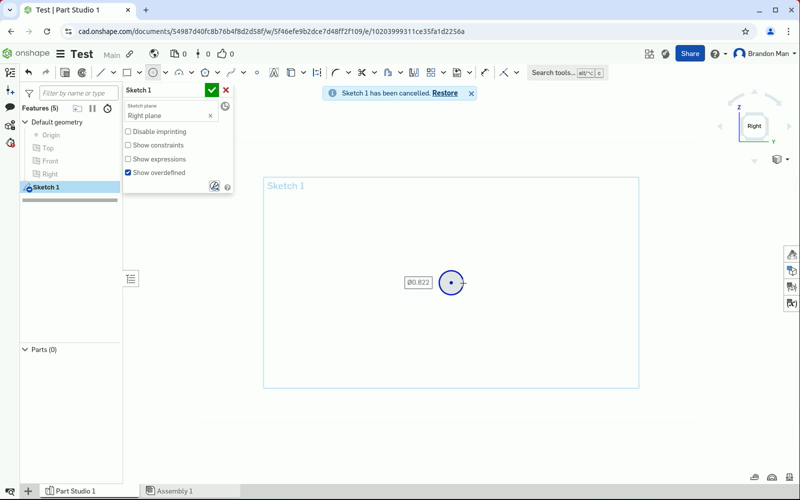
scroll(-6)
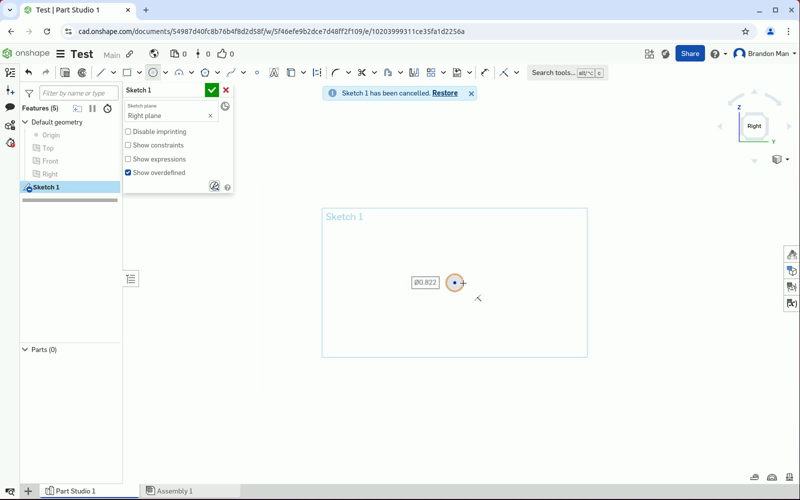
scroll(-6)
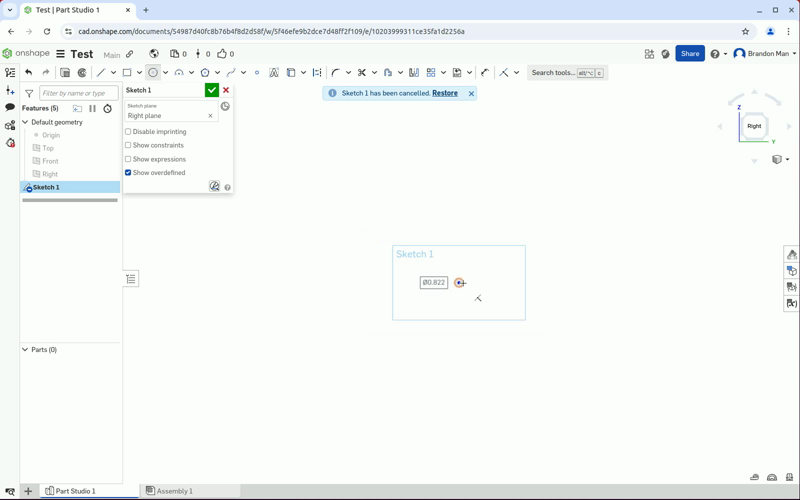
scroll(-6)
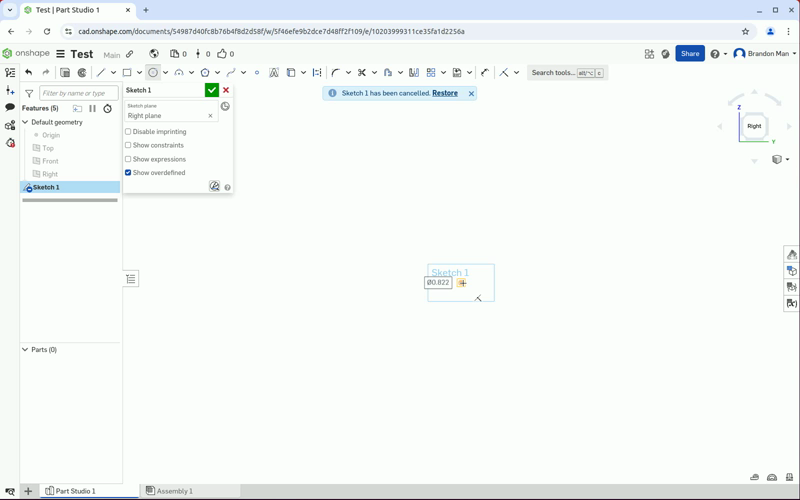
key(esc)
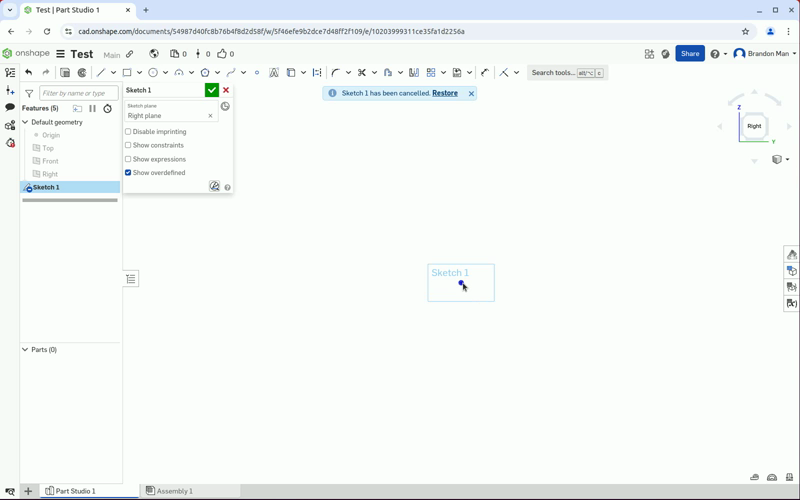
mouse_move(460, 284)
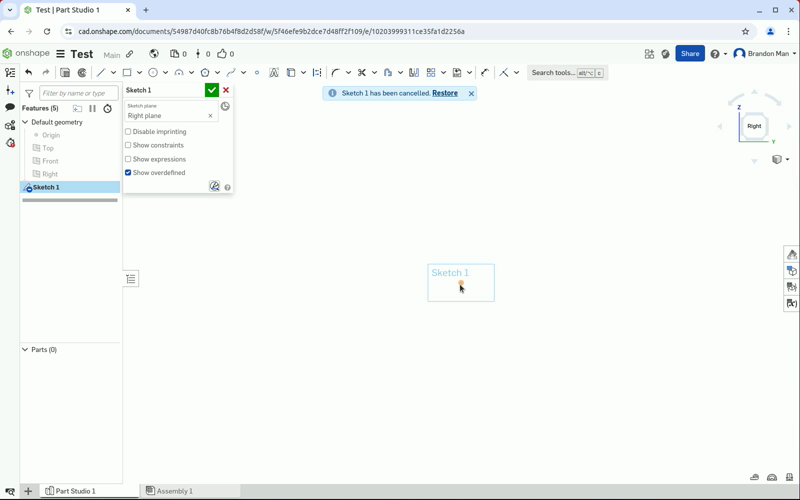
scroll(6)
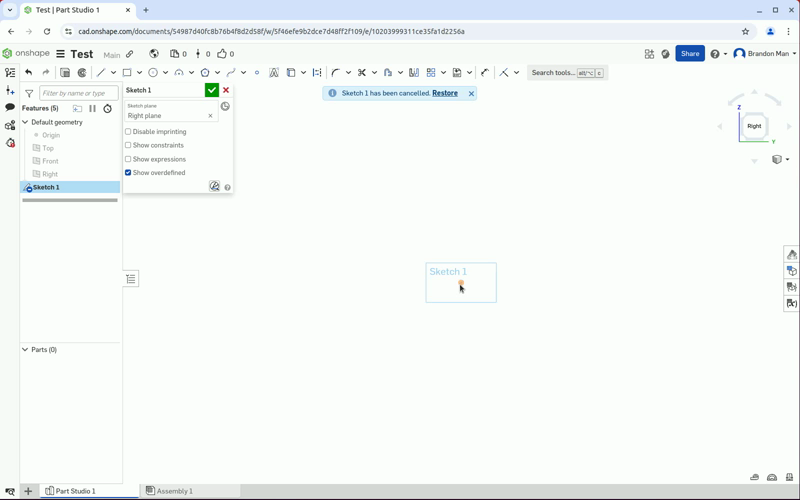
scroll(6)
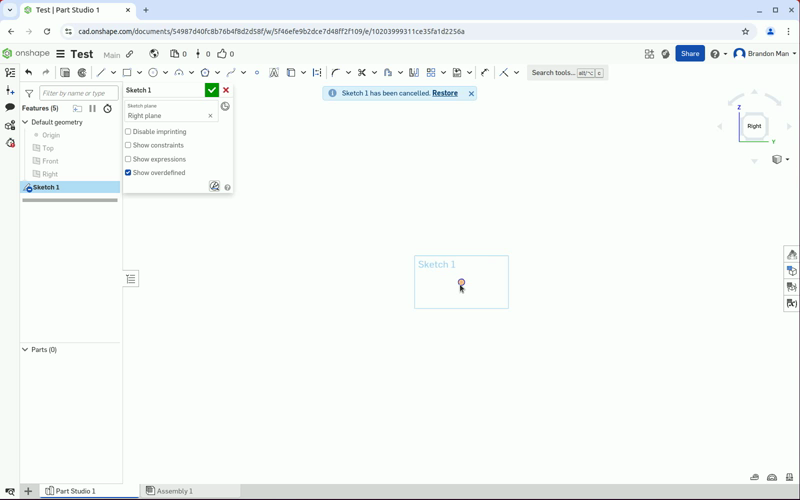
scroll(6)
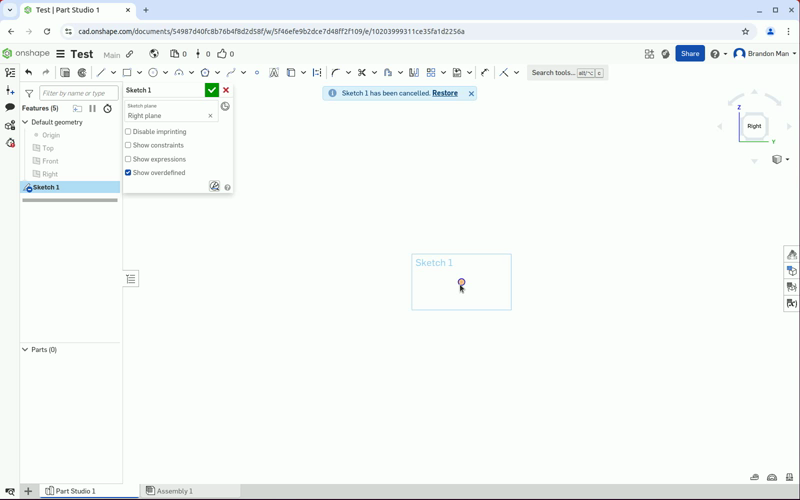
scroll(6)
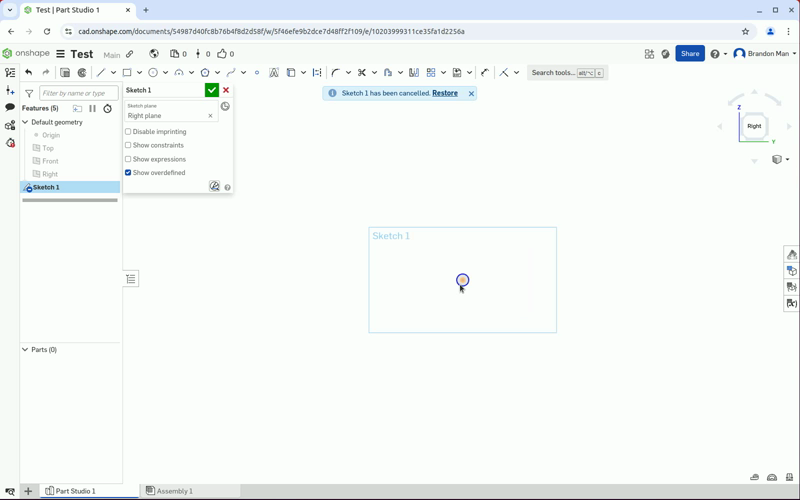
scroll(6)
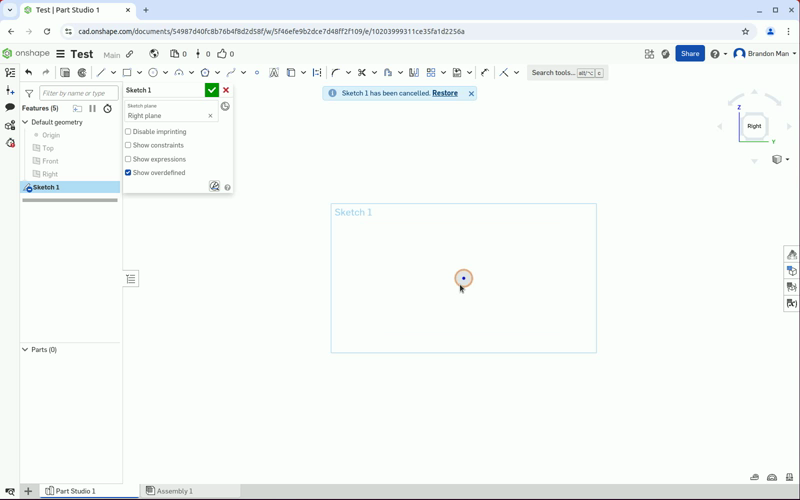
scroll(6)
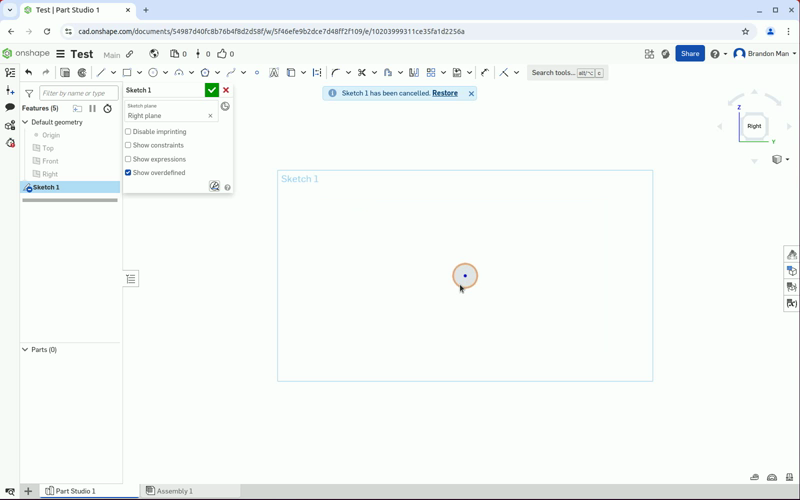
scroll(6)
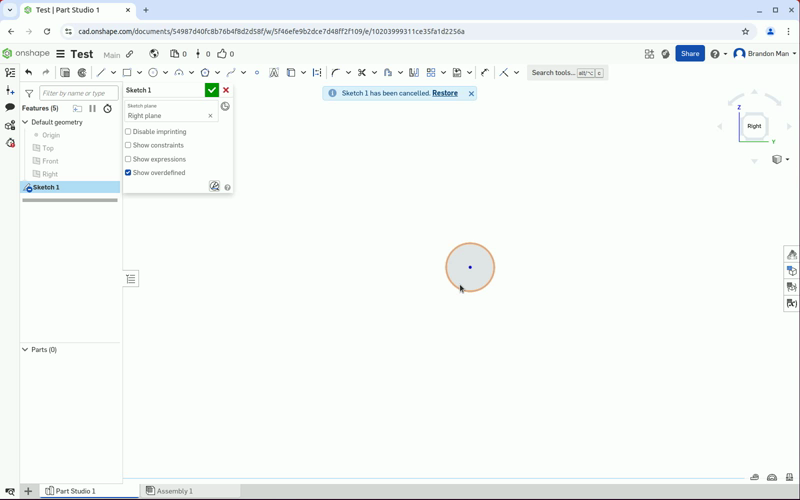
click(460, 284)
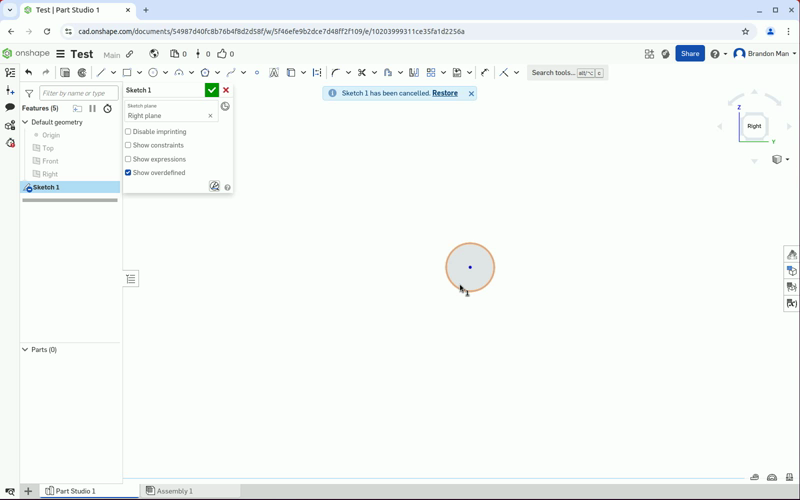
scroll(-6)
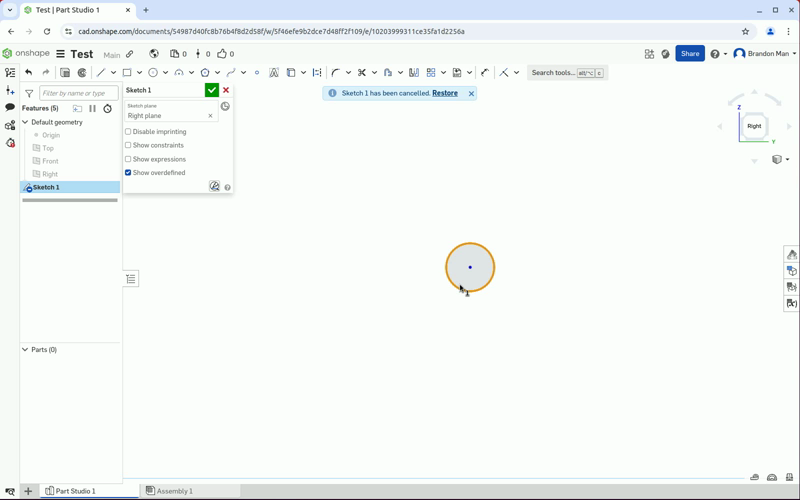
scroll(-6)
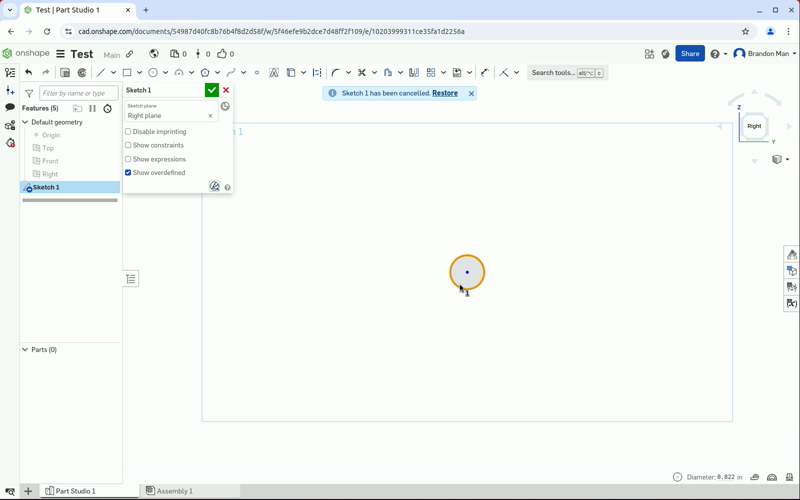
scroll(-6)
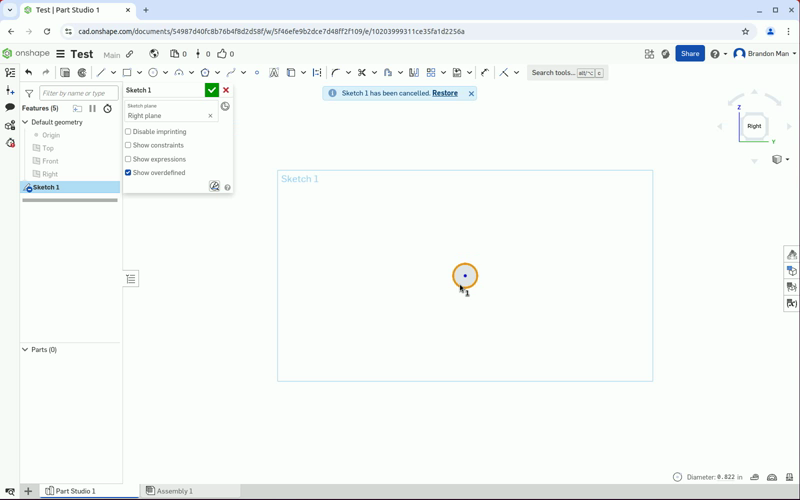
scroll(-6)
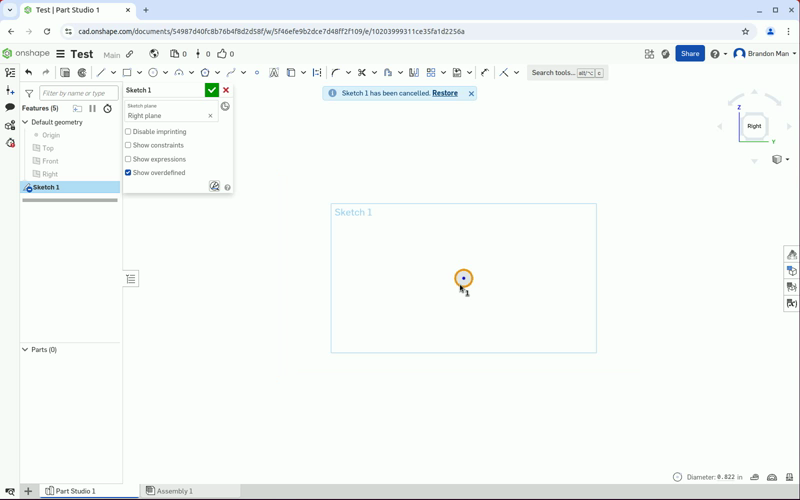
scroll(-6)
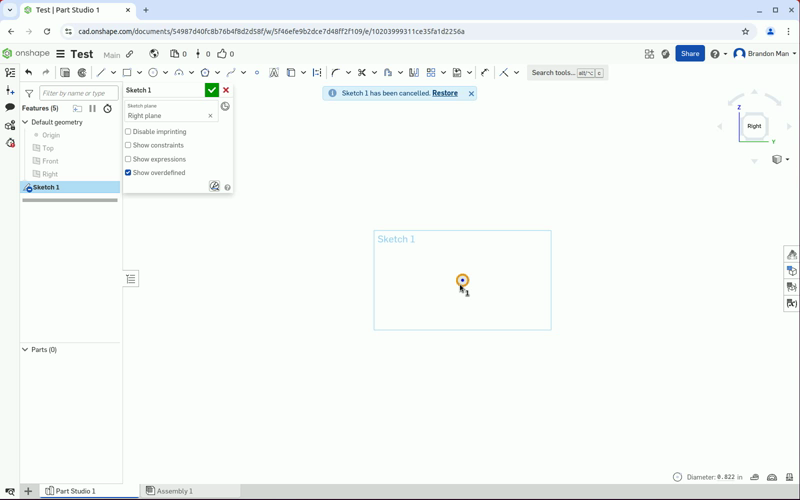
scroll(-6)
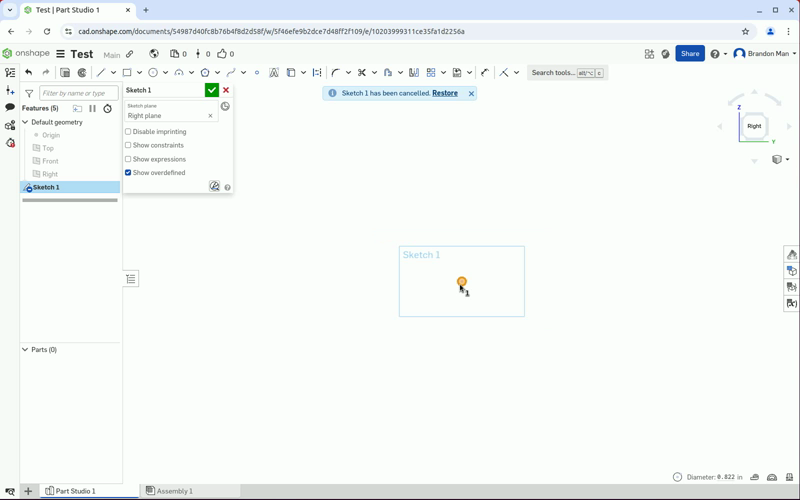
scroll(-6)
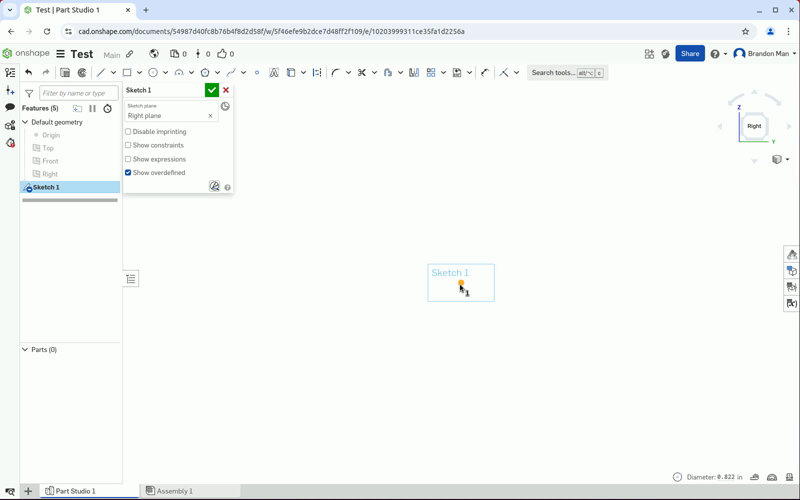
mouse_move(73, 352)
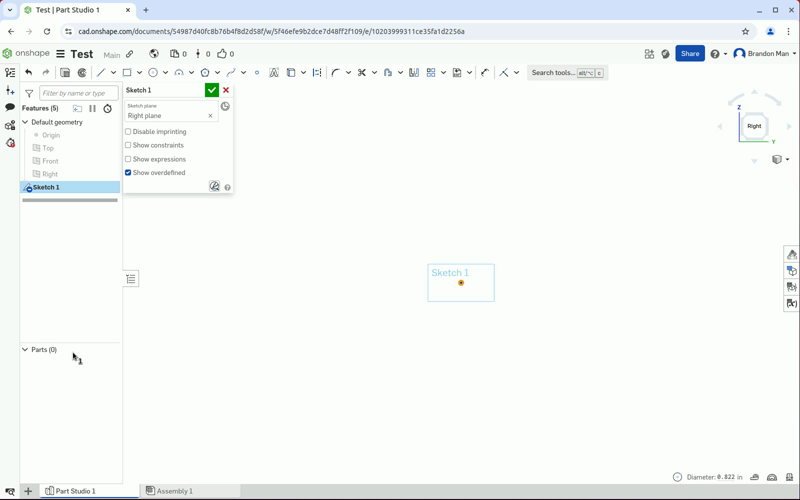
key(shift+y)
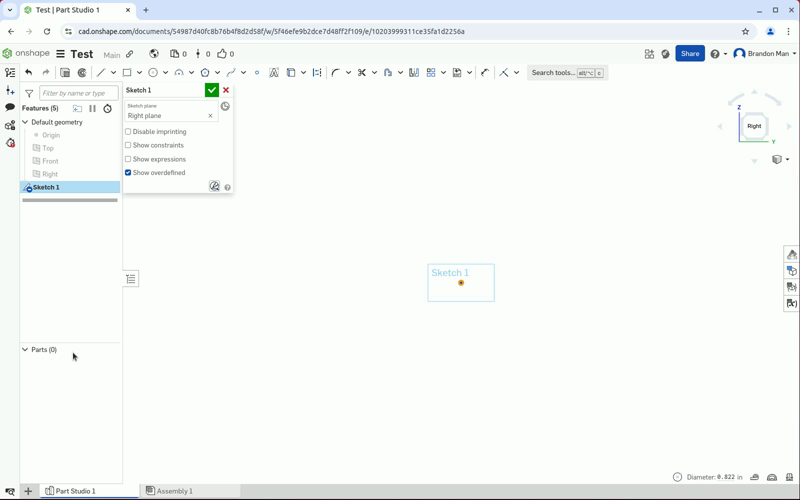
key(shift+e)
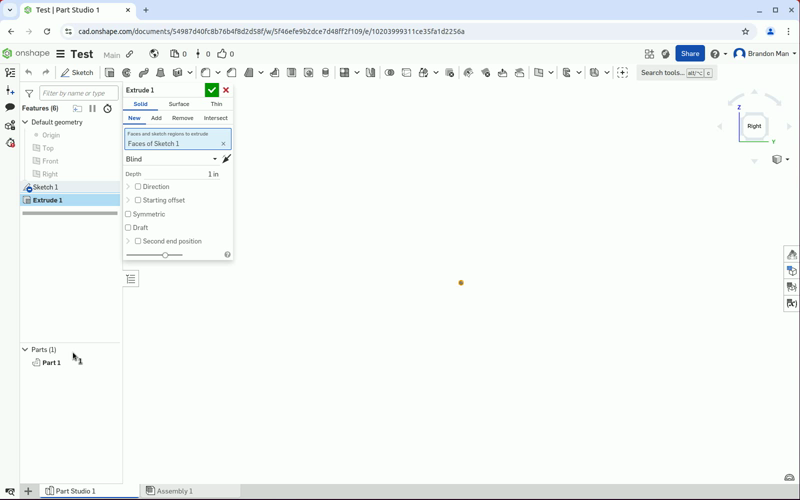
mouse_move(143, 106)
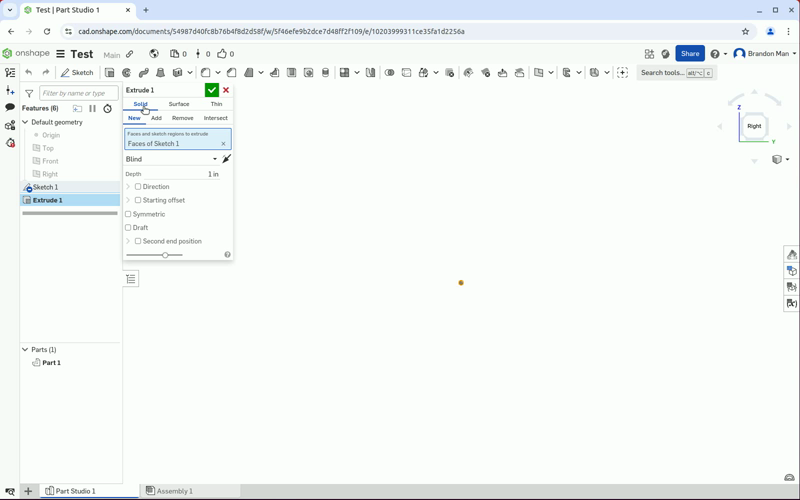
click(143, 106)
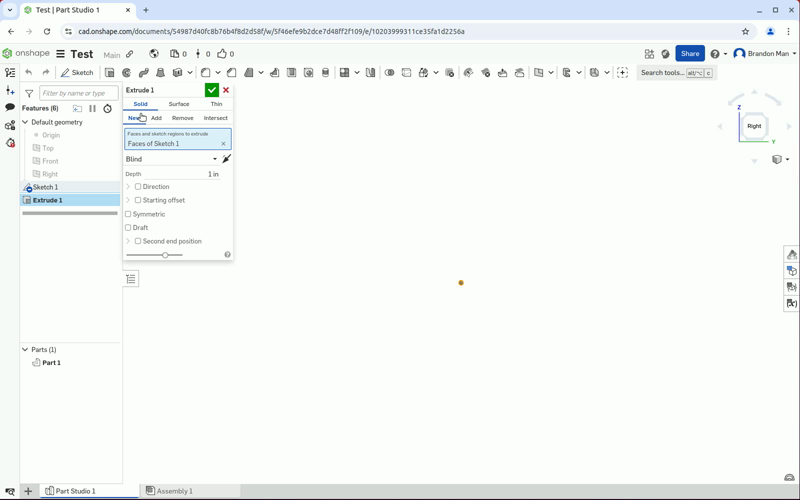
mouse_move(137, 120)
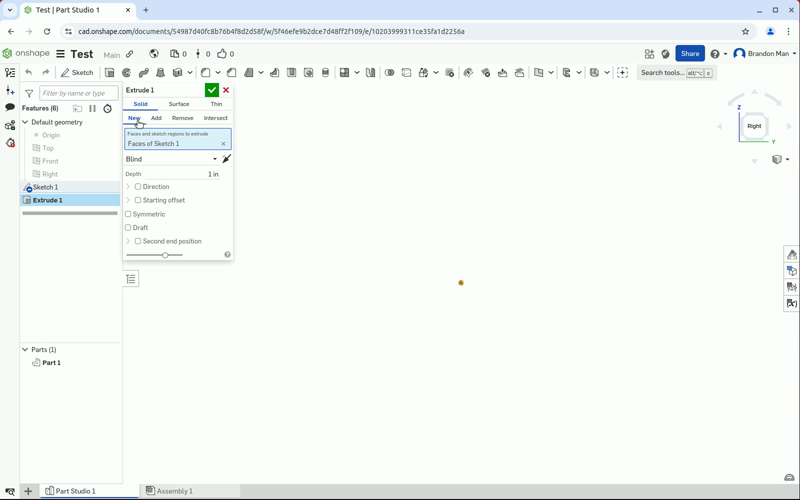
click(137, 120)
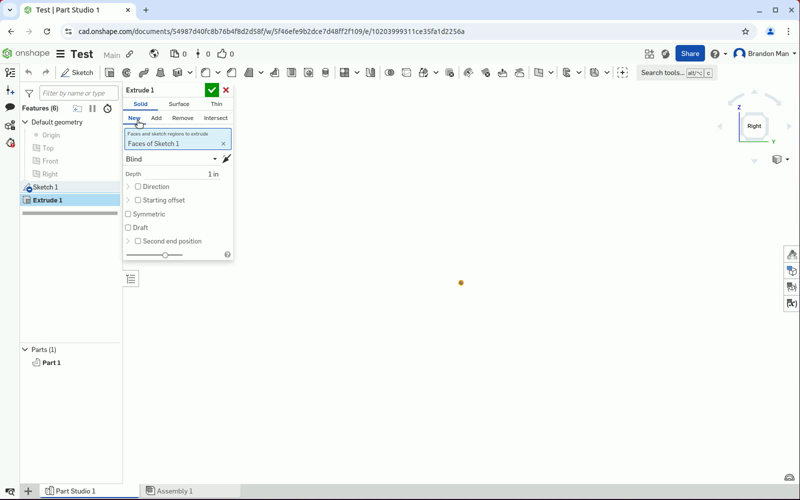
key(tab, 4)
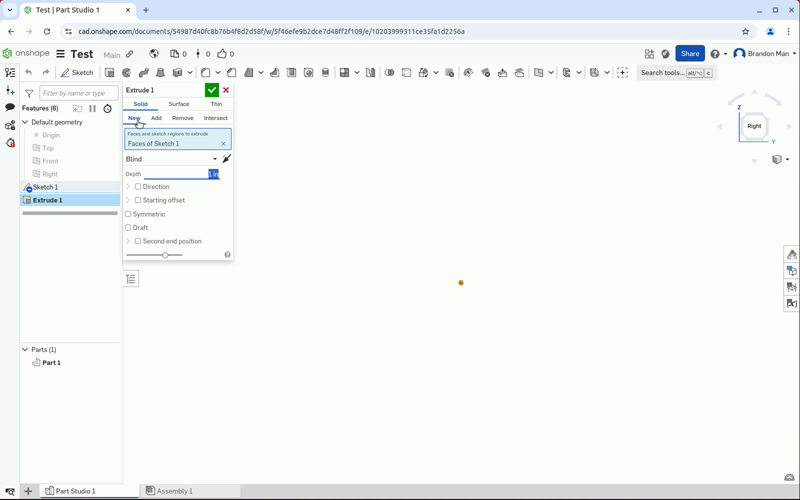
text(23.108)
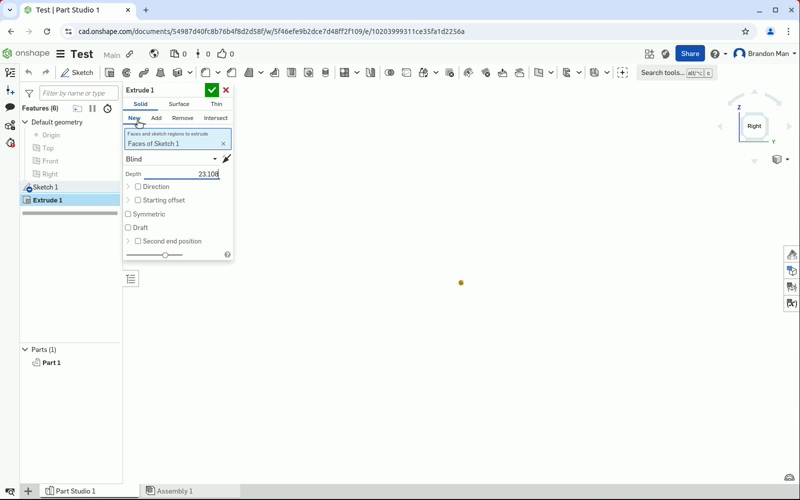
key(enter)
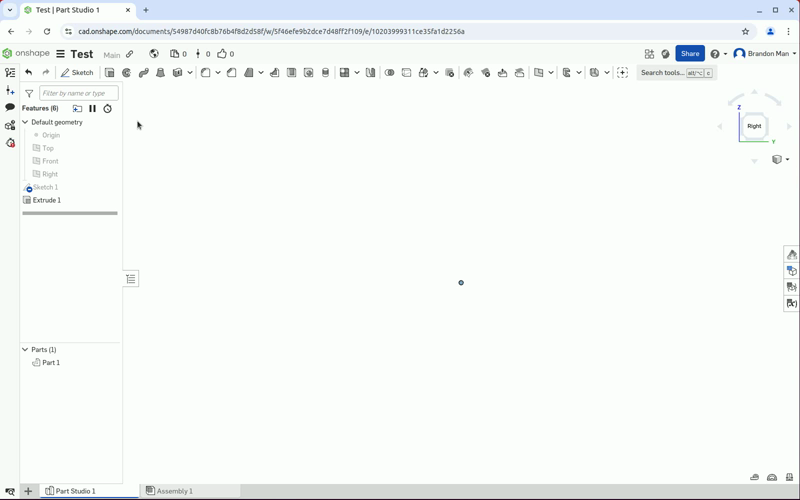
key(shift+h)
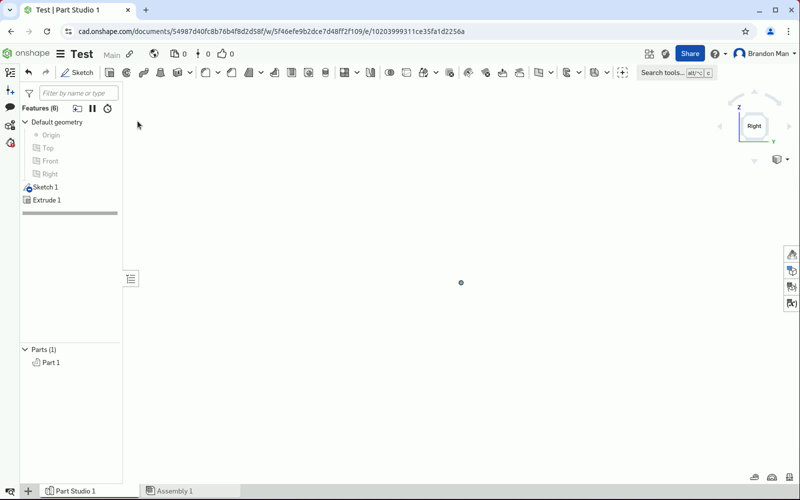
key(shift+h)
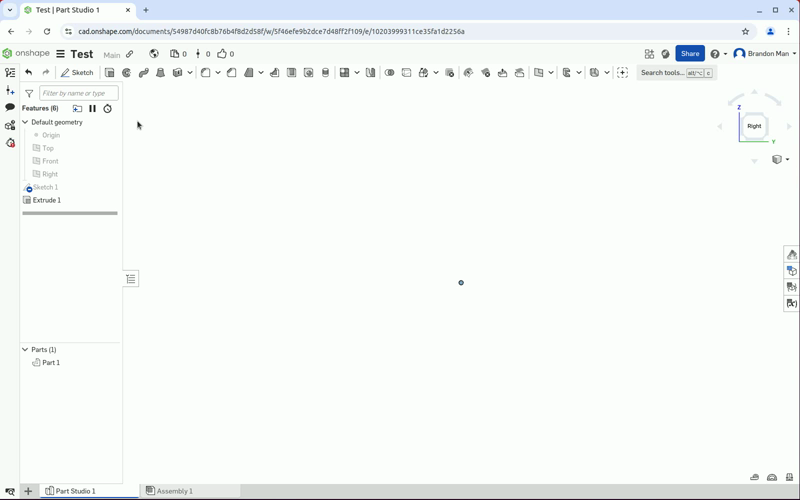
mouse_move(73, 189)
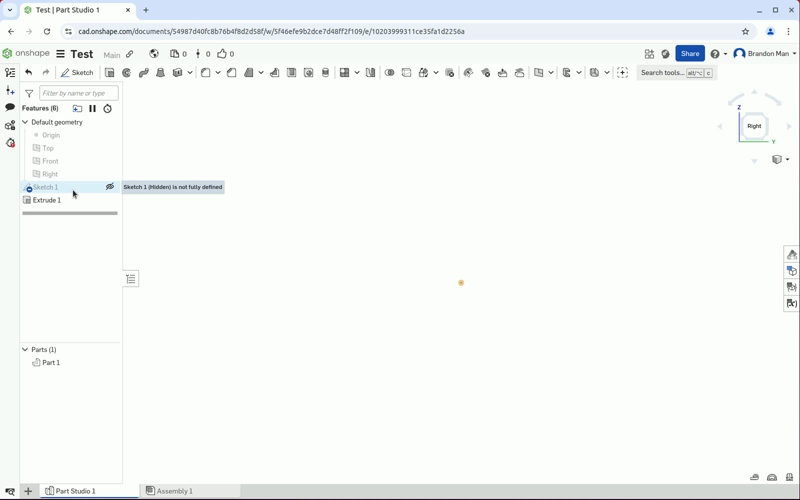
click(73, 189)
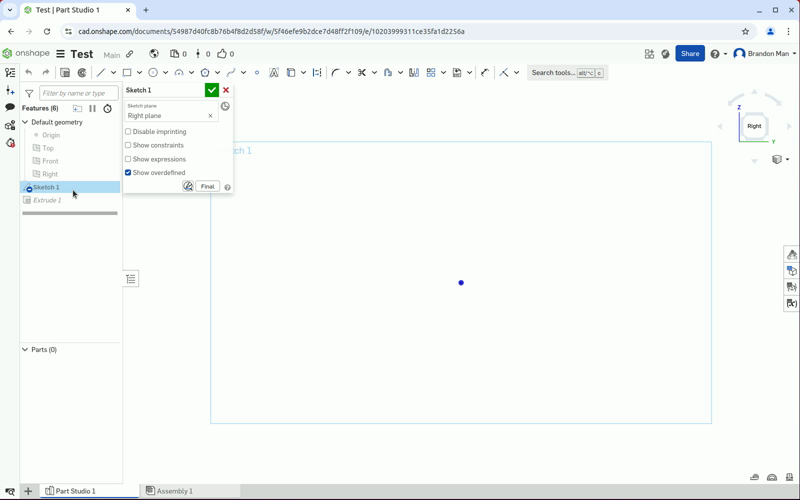
mouse_move(229, 92)
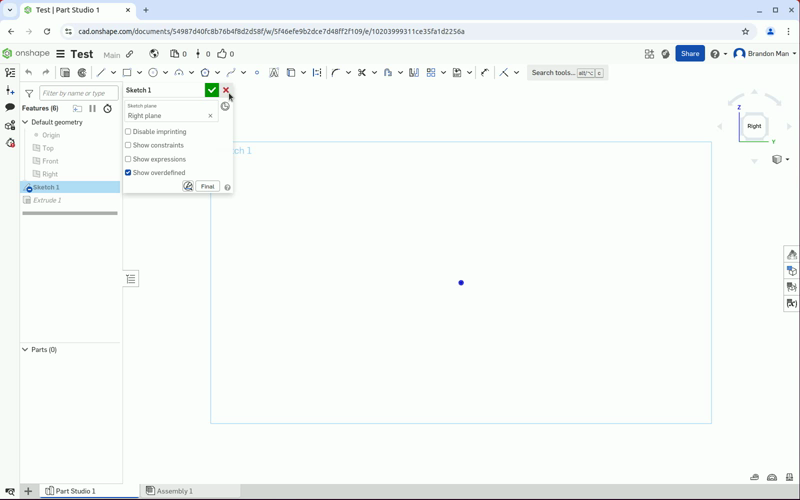
click(229, 92)
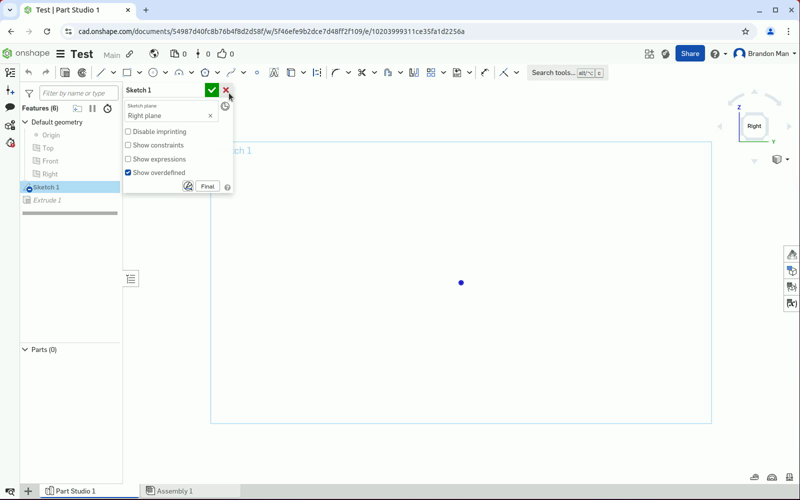
key(shift+s)
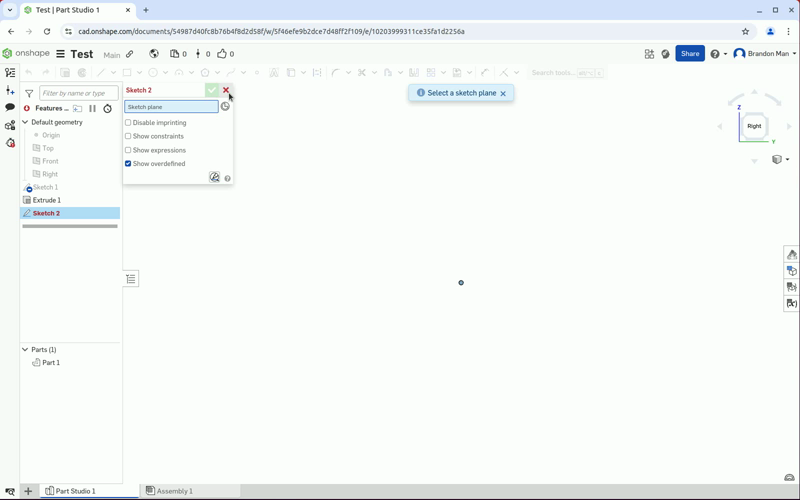
mouse_move(73, 176)
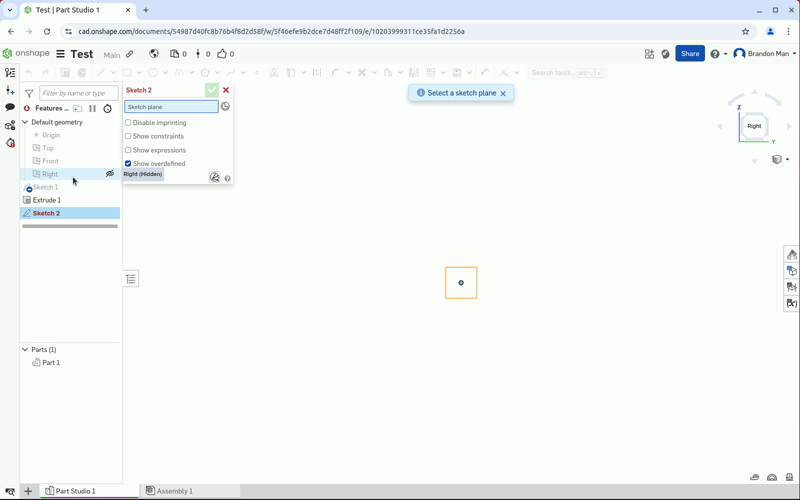
click(73, 176)
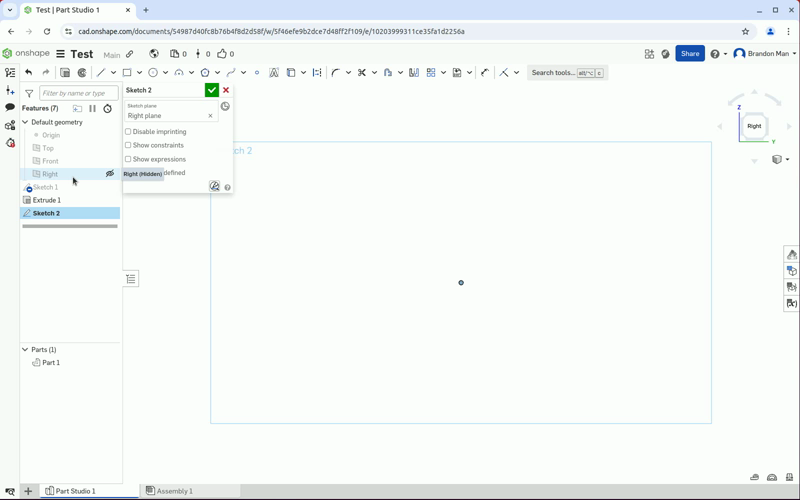
mouse_move(73, 352)
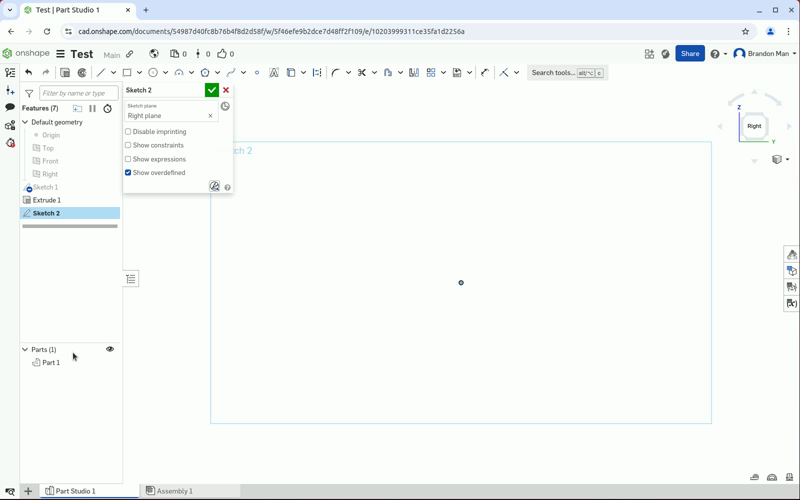
key(y)
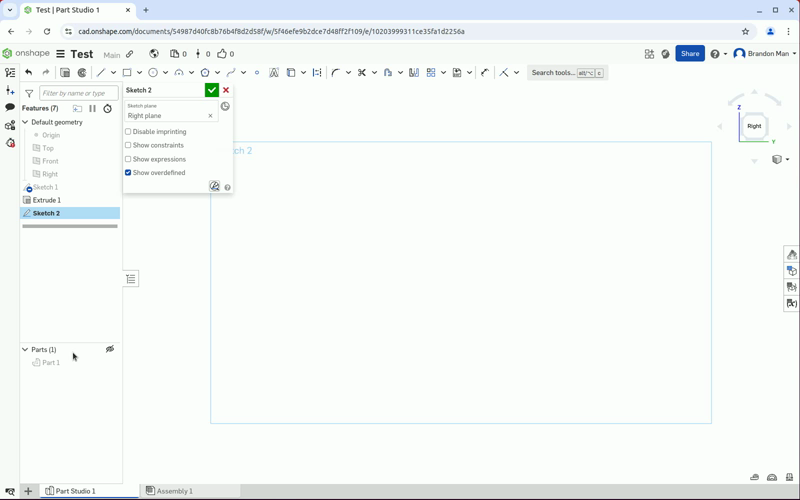
key(c)
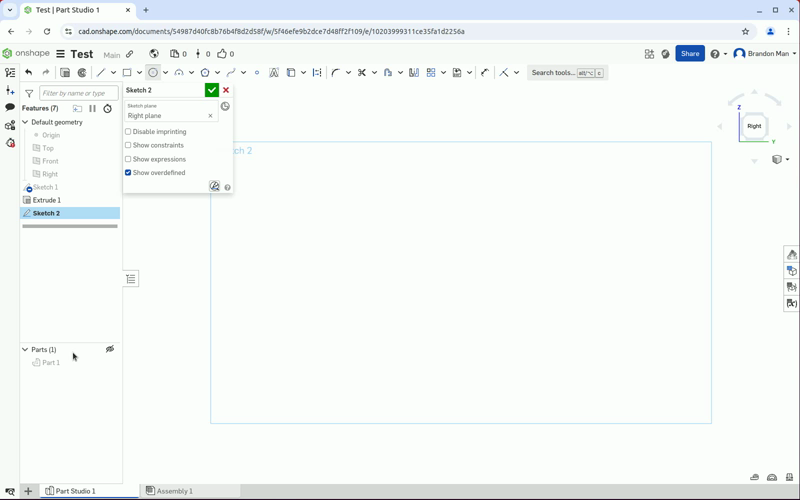
key_down(shift)
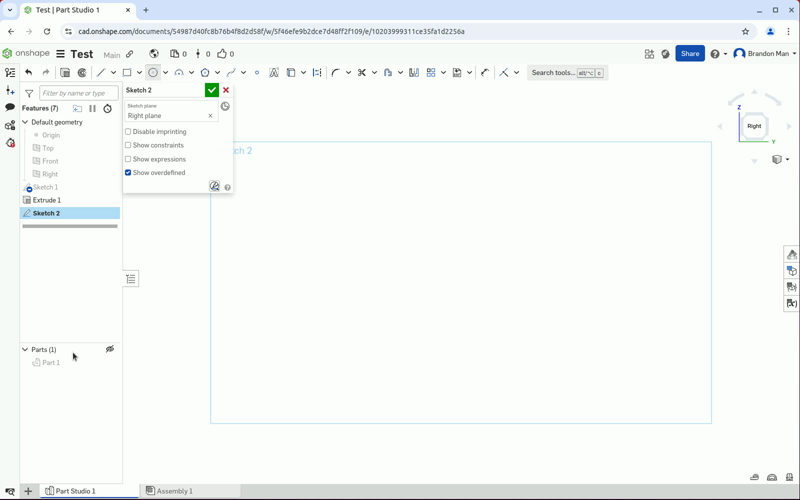
mouse_move(474, 282)
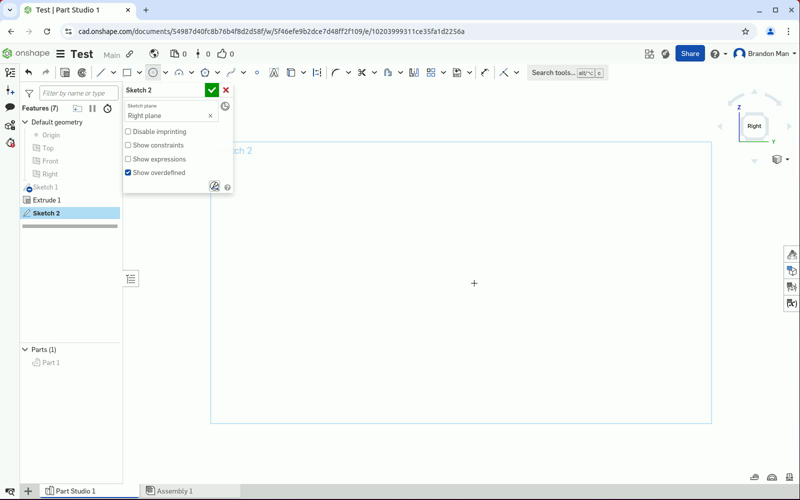
click(474, 282)
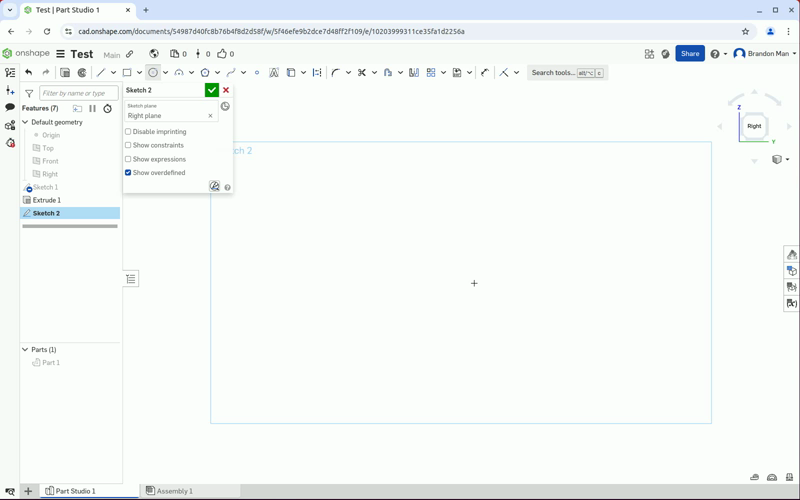
key_up(shift)
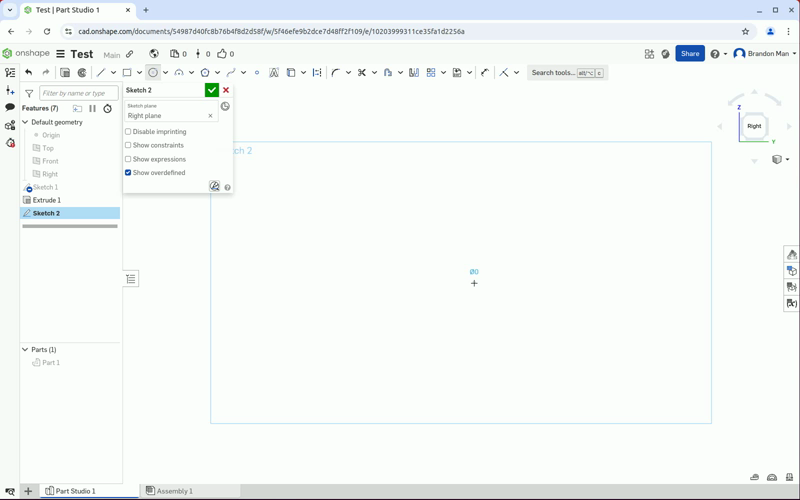
mouse_move(476, 282)
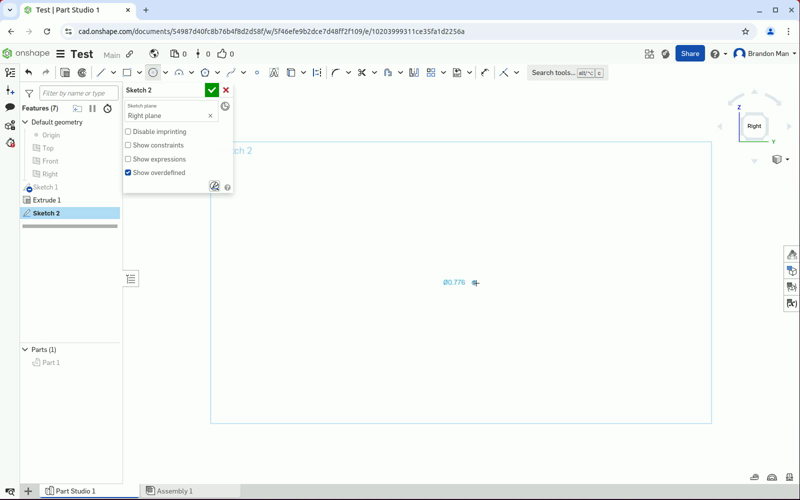
scroll(6)
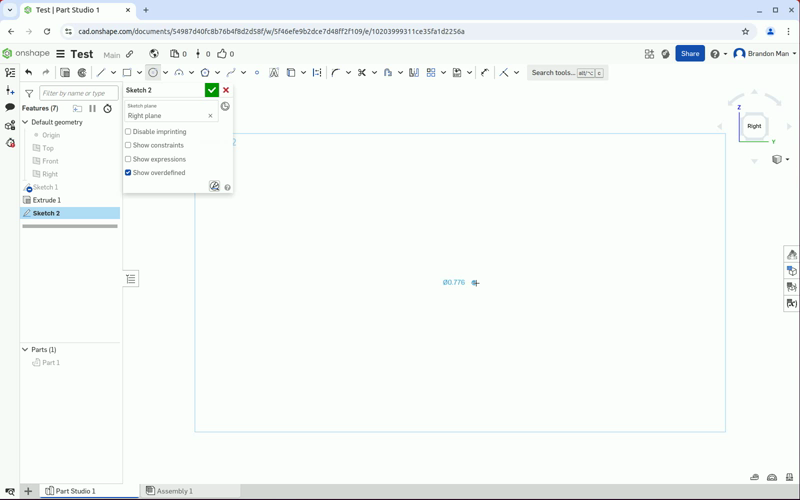
scroll(6)
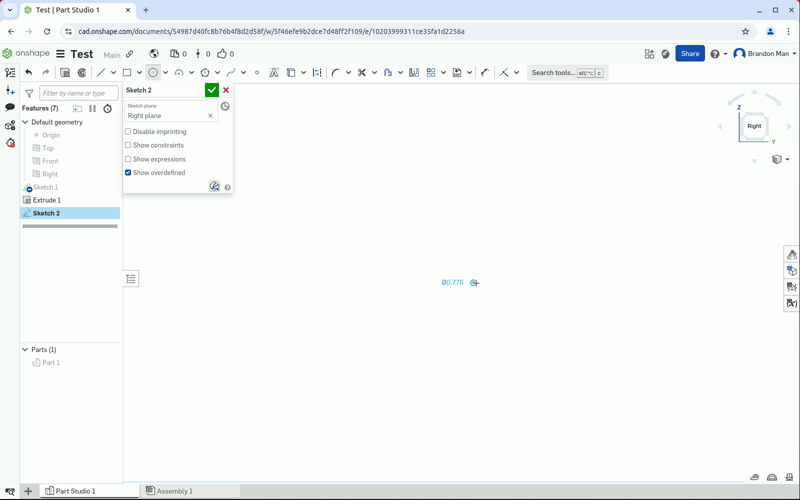
scroll(6)
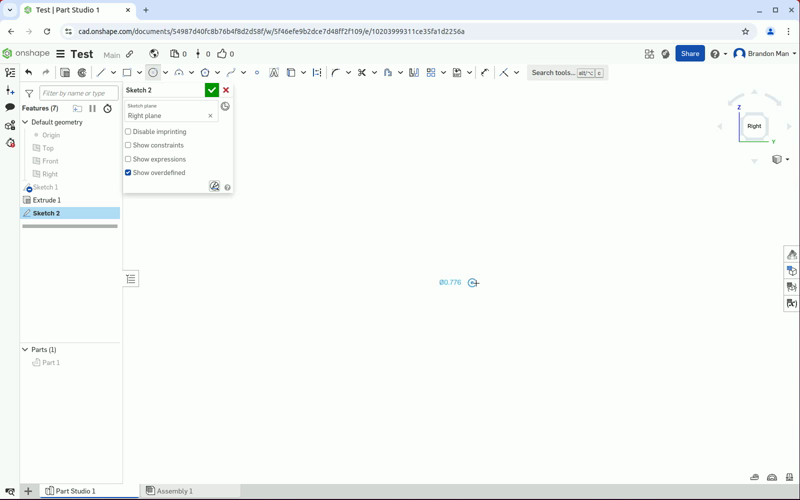
scroll(6)
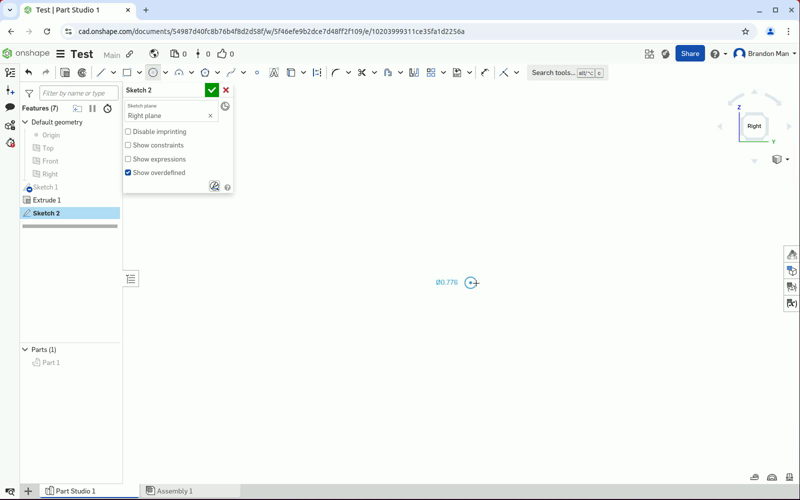
scroll(6)
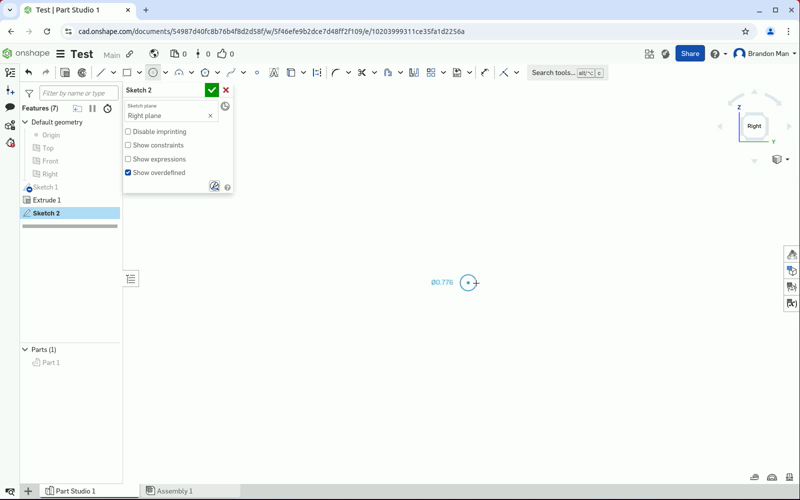
scroll(6)
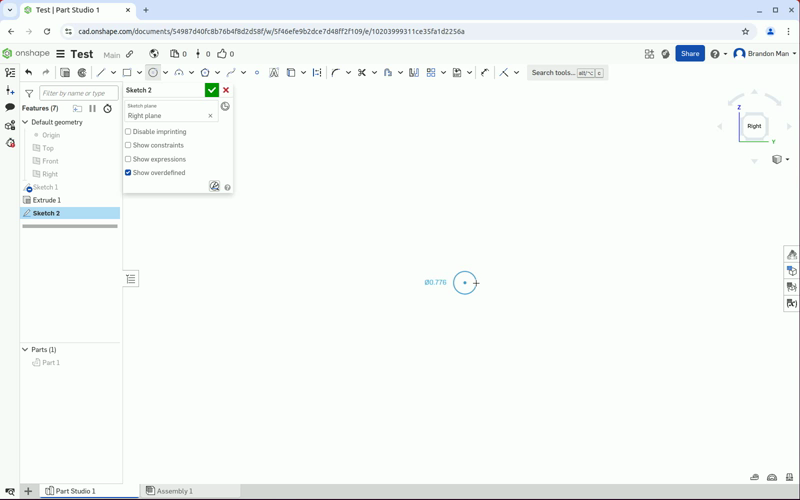
scroll(6)
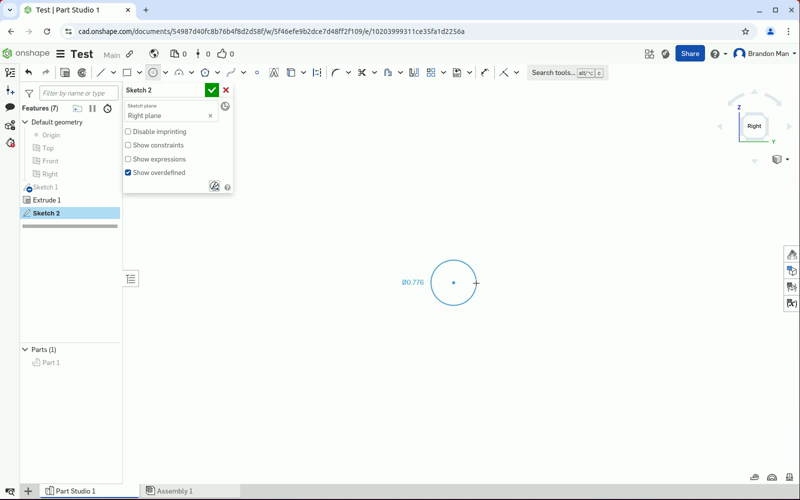
click(476, 282)
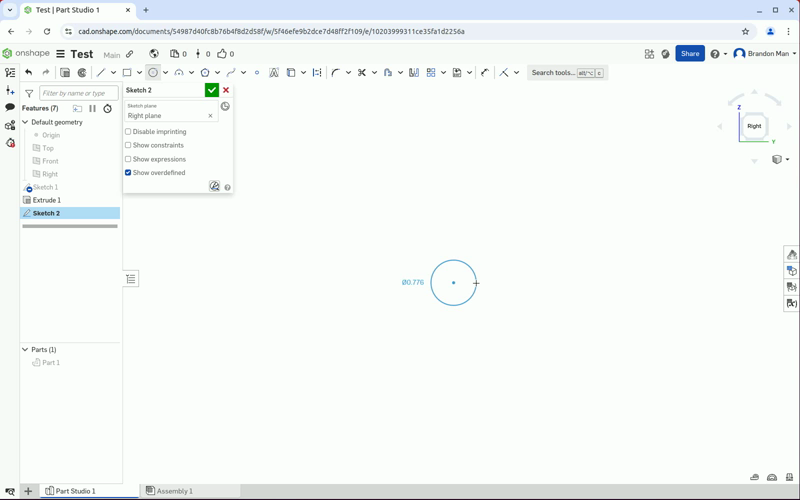
scroll(-6)
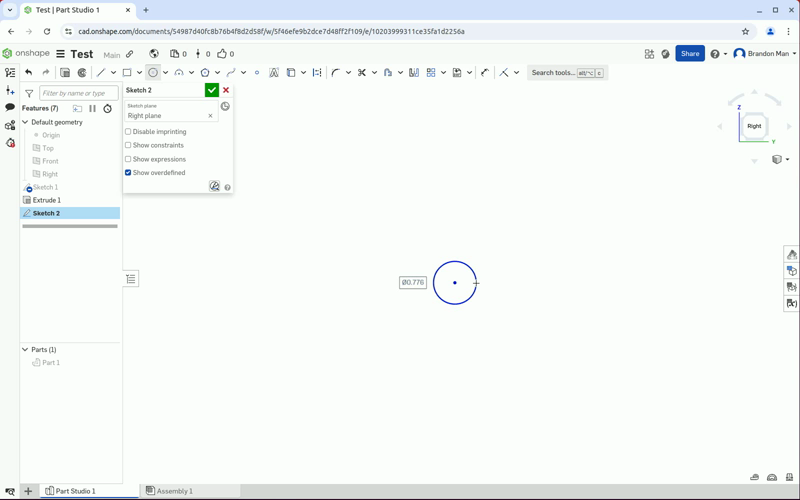
scroll(-6)
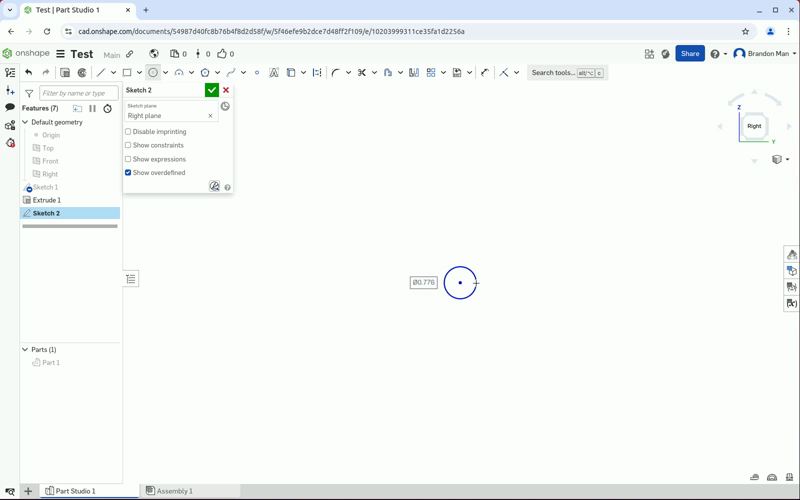
scroll(-6)
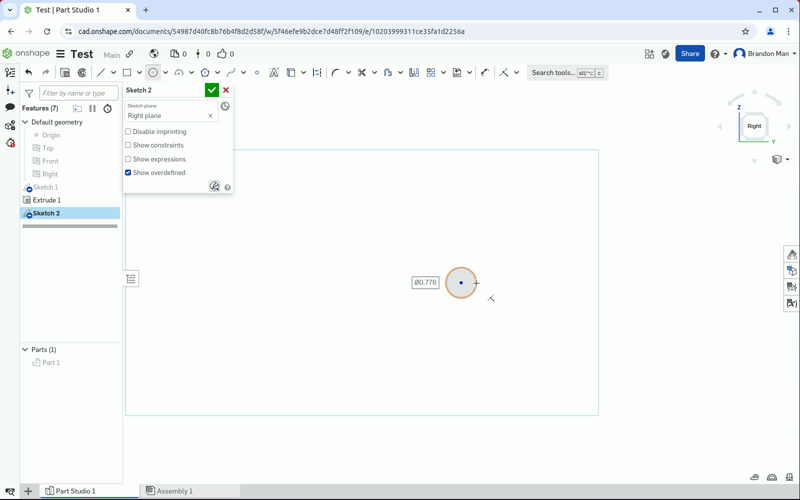
scroll(-6)
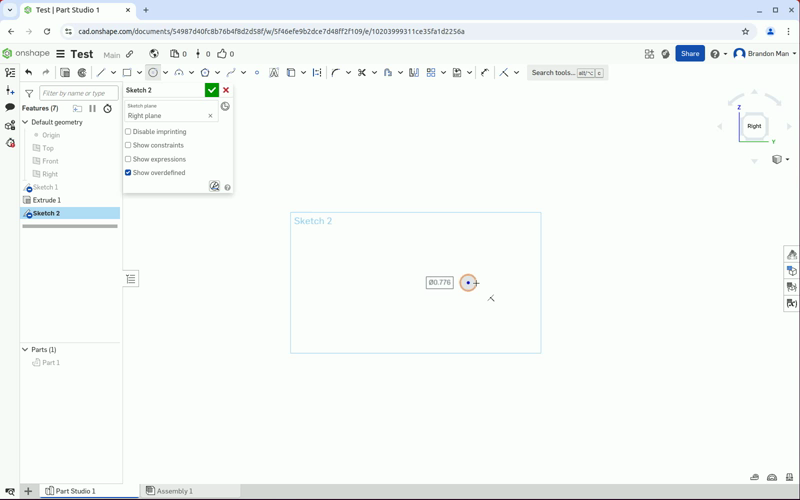
scroll(-6)
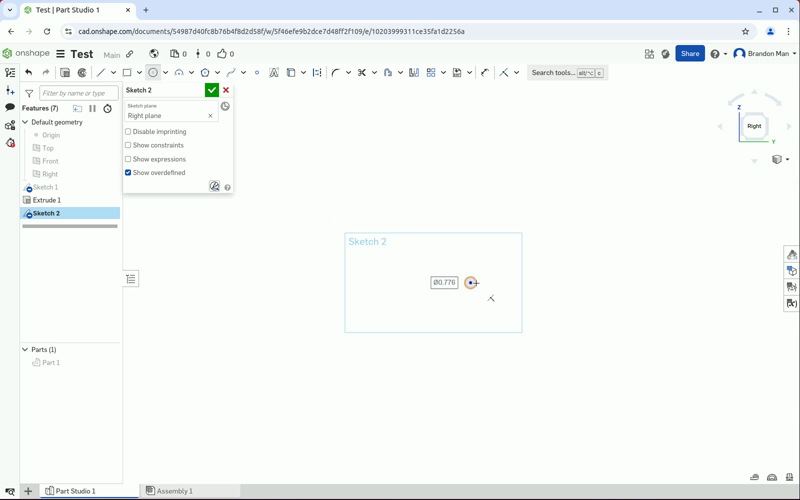
scroll(-6)
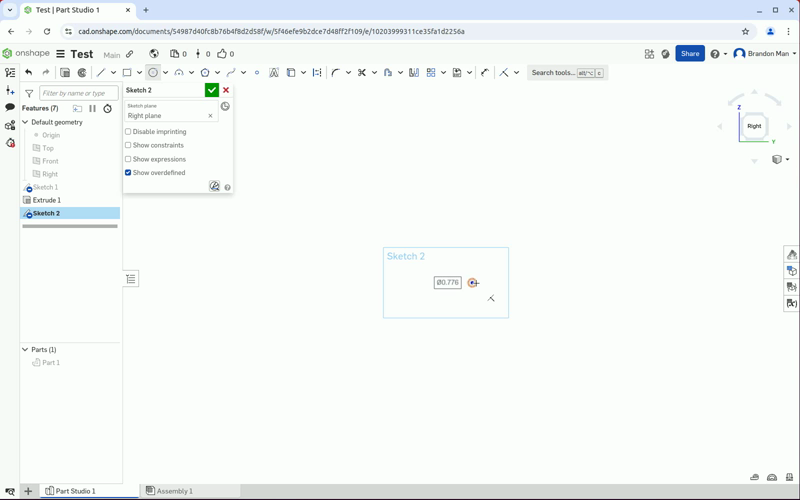
scroll(-6)
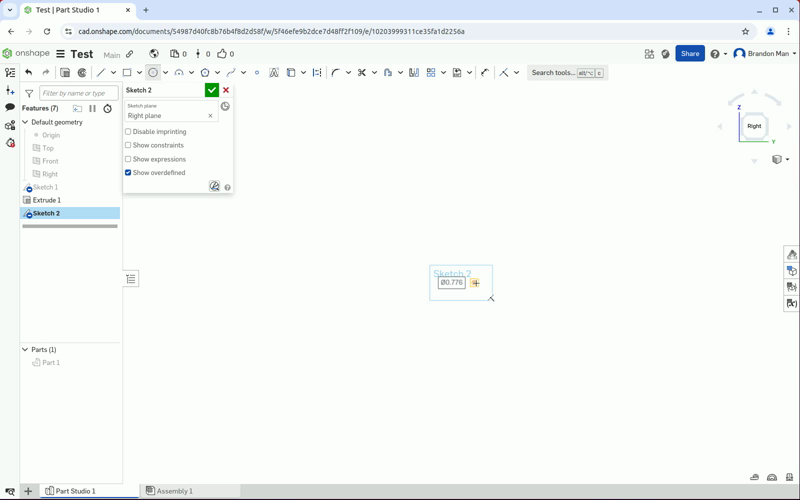
key(esc)
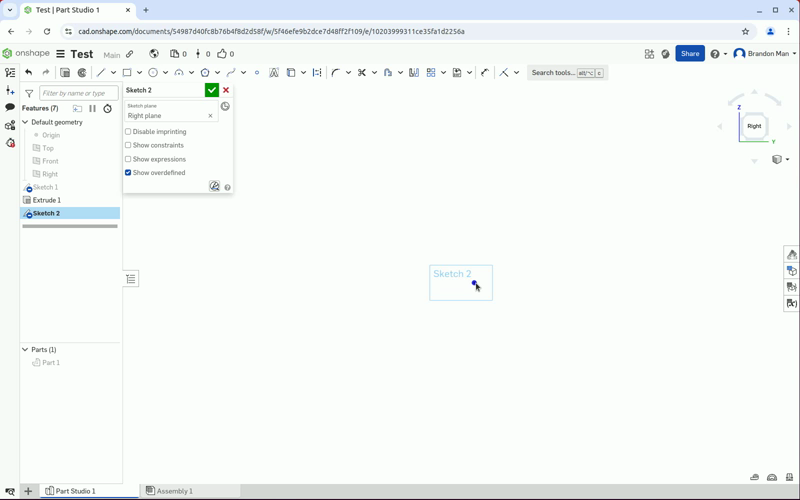
mouse_move(473, 281)
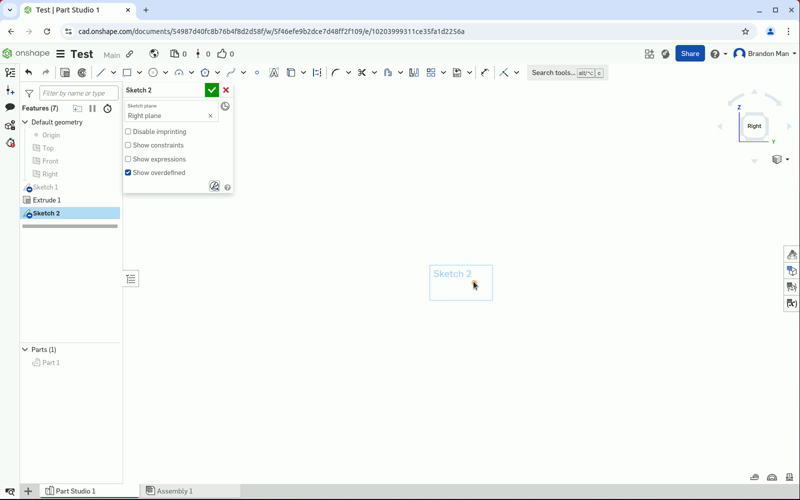
scroll(6)
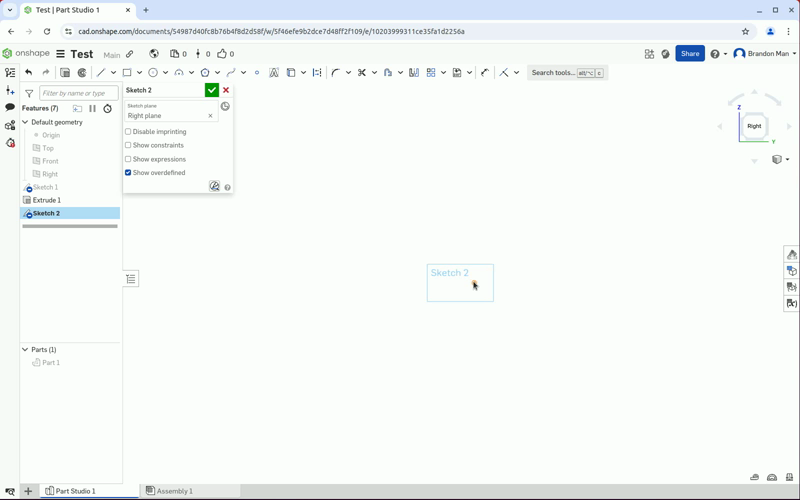
scroll(6)
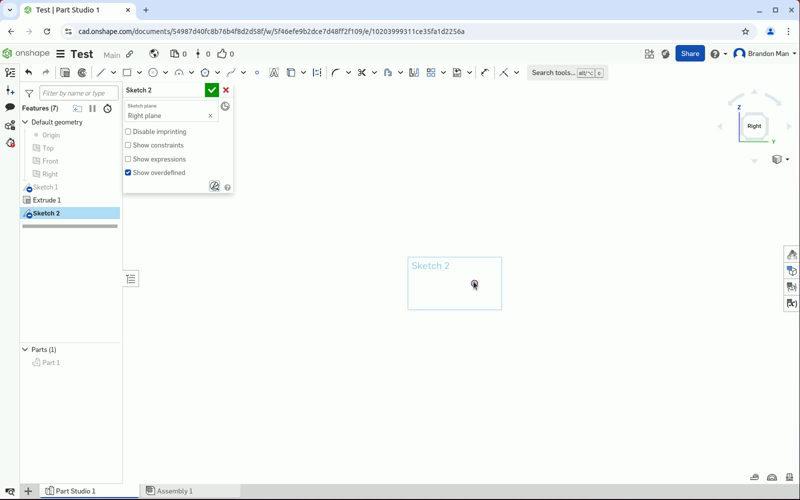
scroll(6)
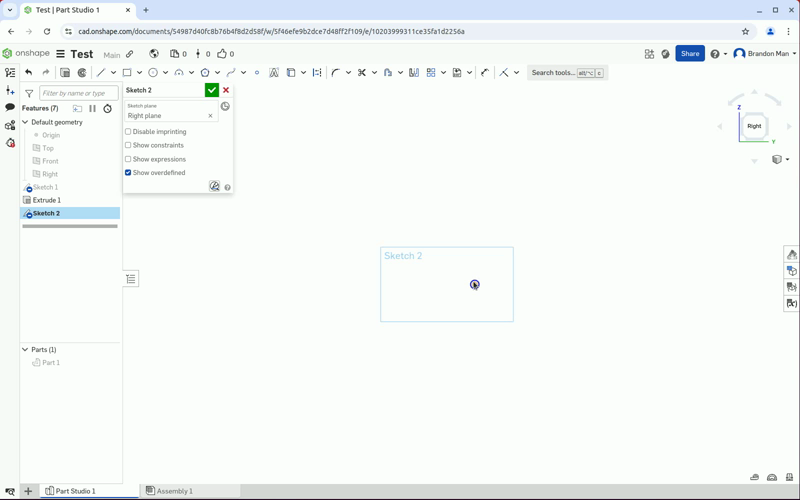
scroll(6)
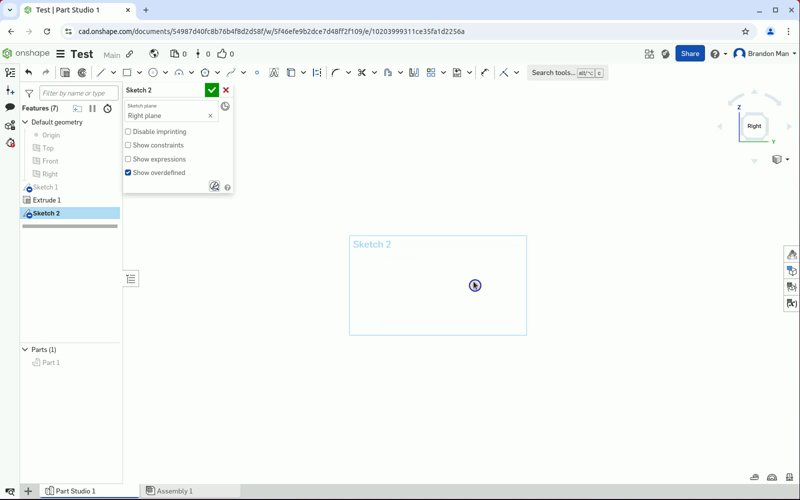
scroll(6)
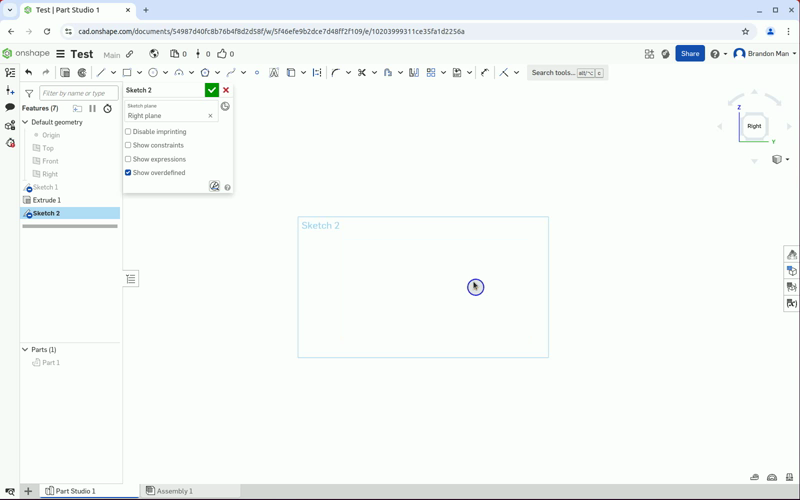
scroll(6)
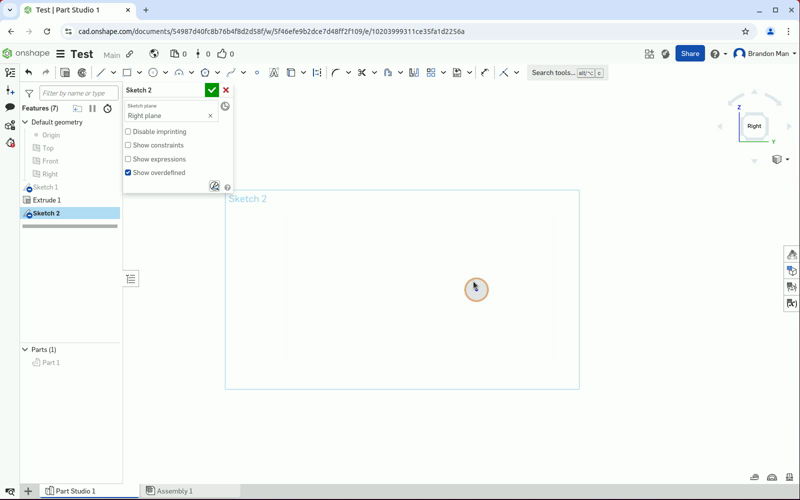
scroll(6)
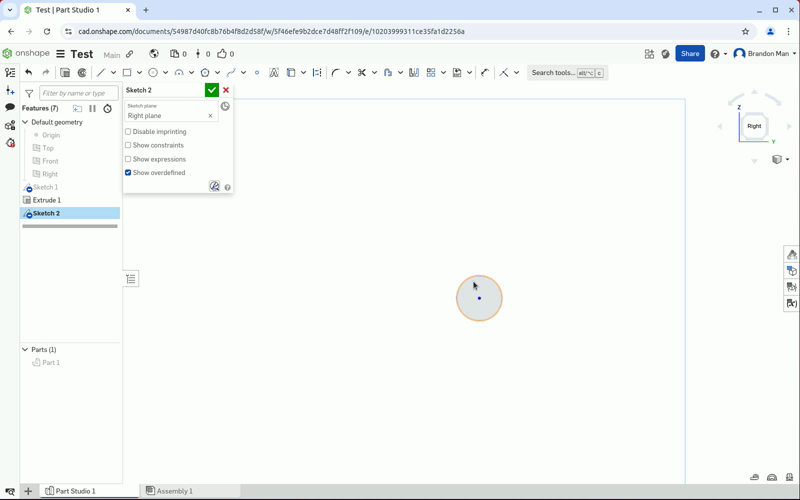
click(473, 281)
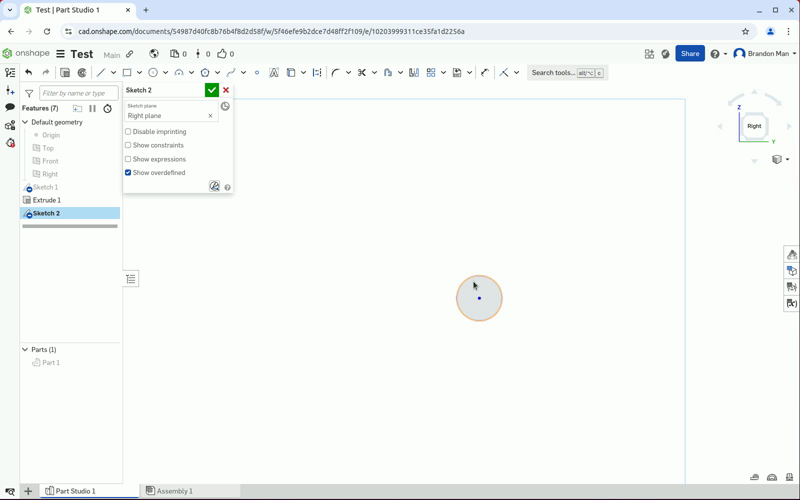
scroll(-6)
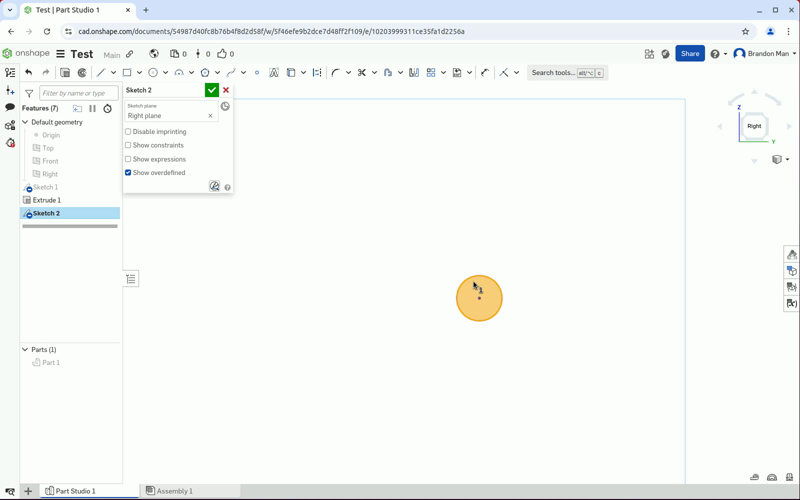
scroll(-6)
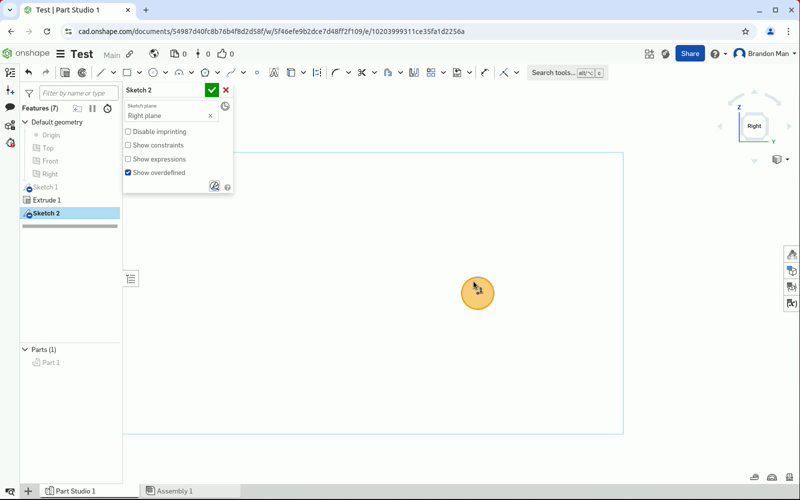
scroll(-6)
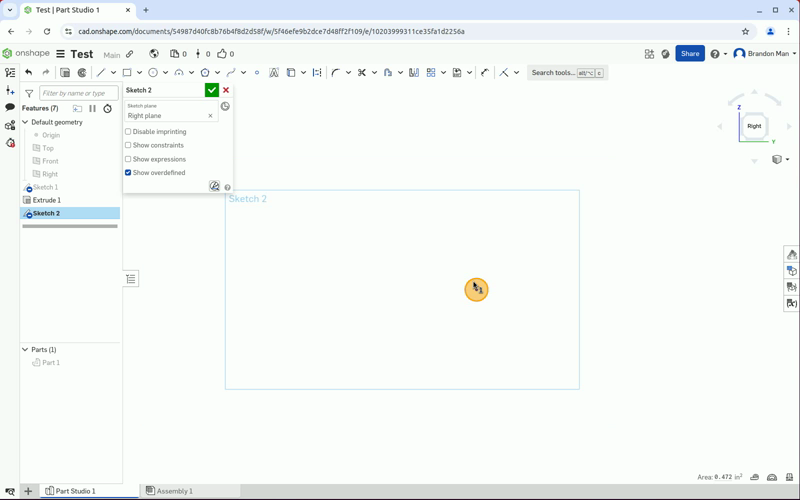
scroll(-6)
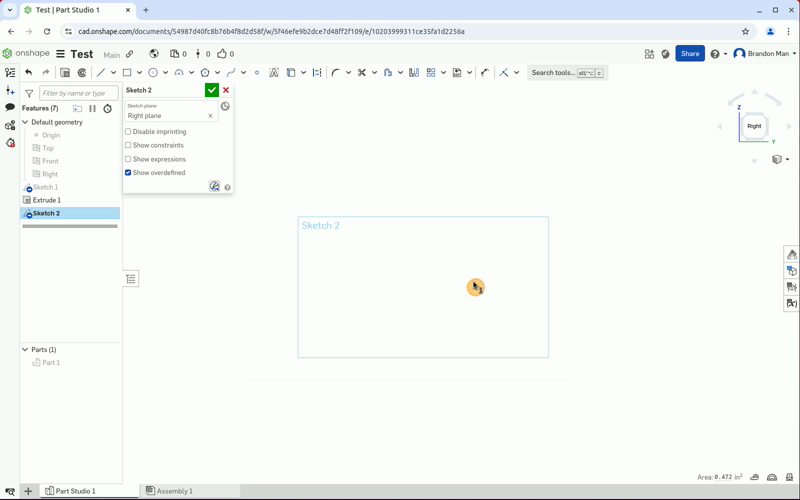
scroll(-6)
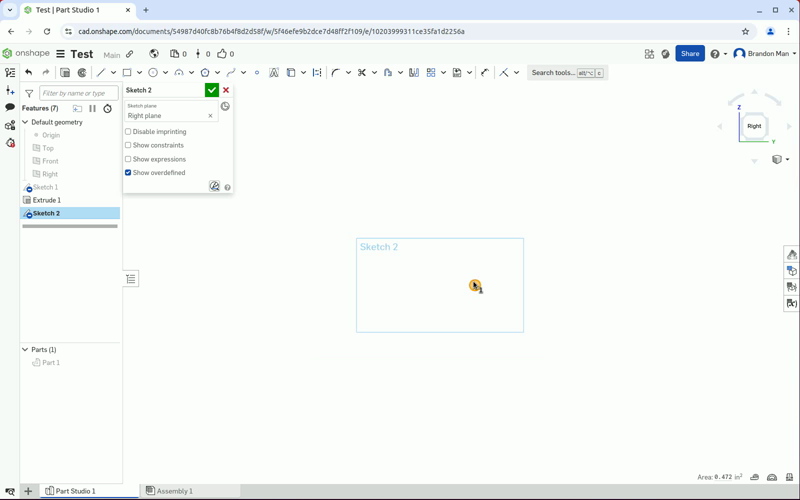
scroll(-6)
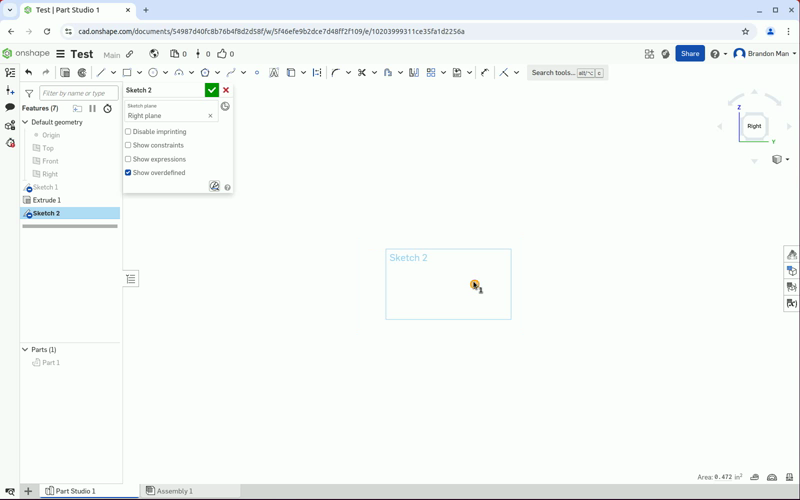
scroll(-6)
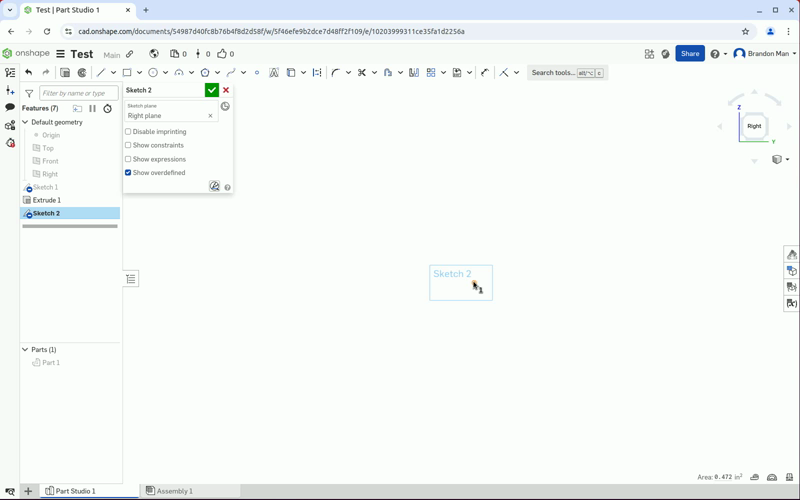
mouse_move(73, 352)
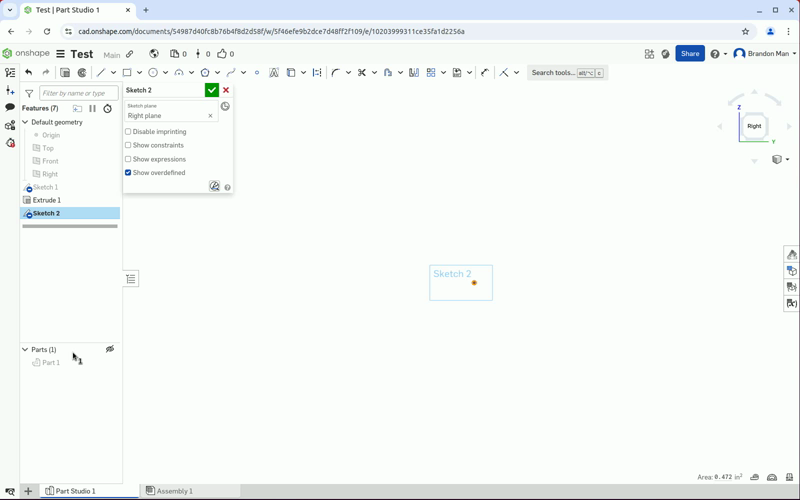
key(shift+y)
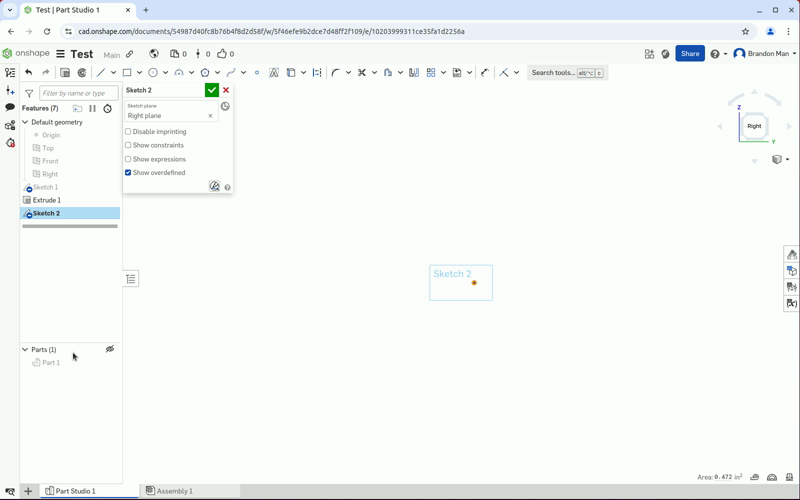
key(shift+e)
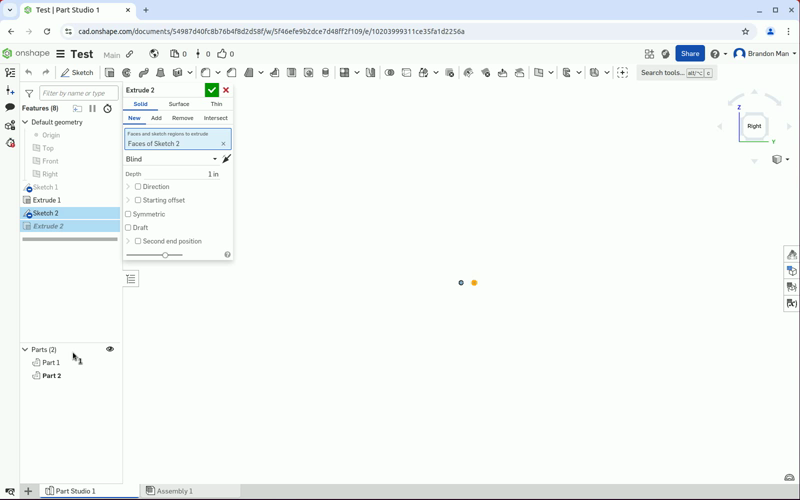
mouse_move(143, 106)
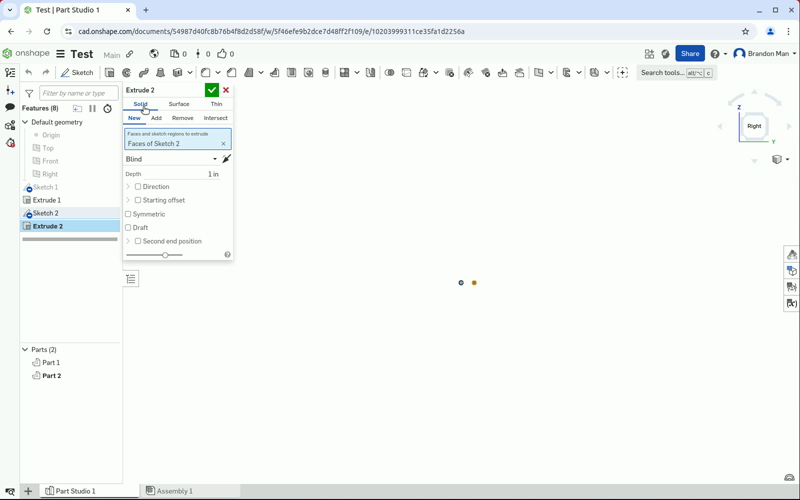
click(143, 106)
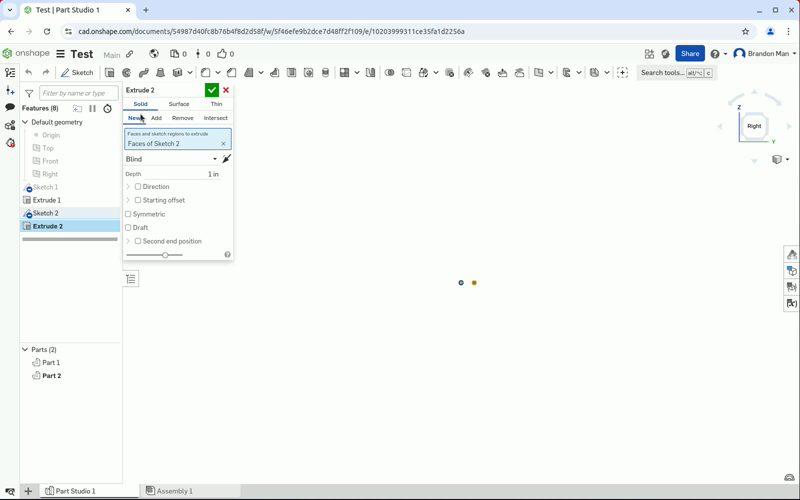
mouse_move(137, 120)
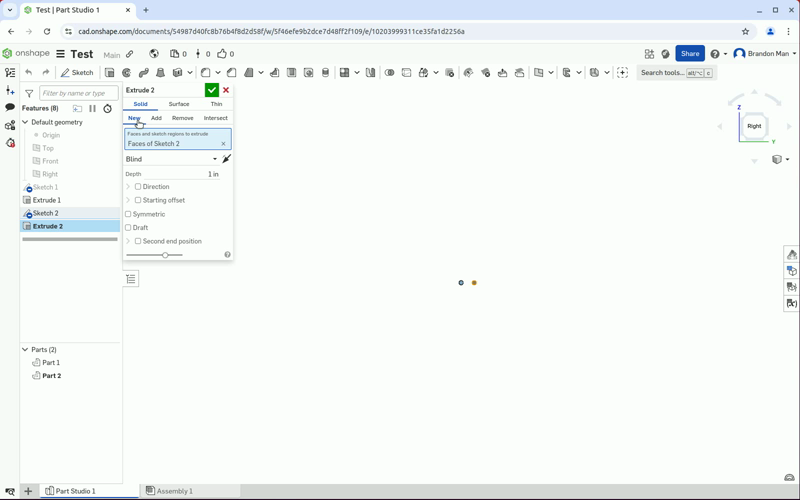
click(137, 120)
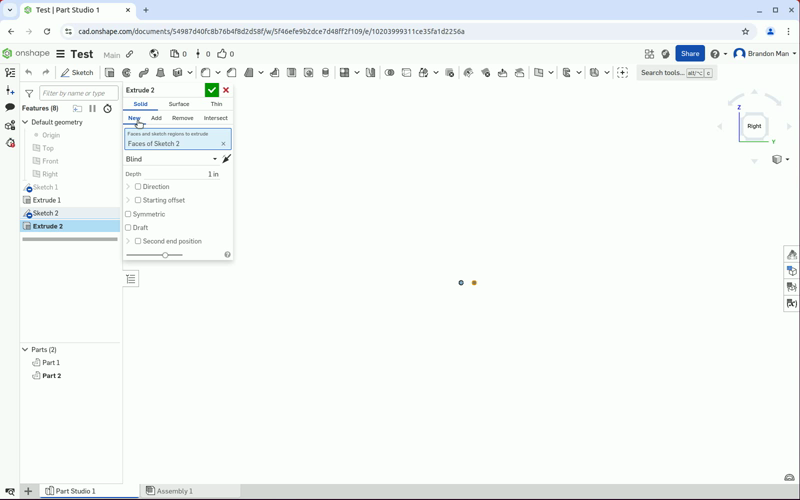
key(tab, 4)
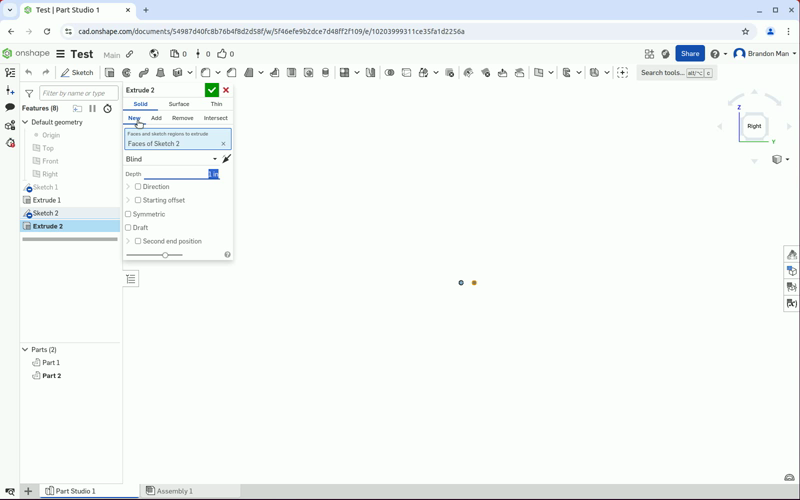
text(23.108)
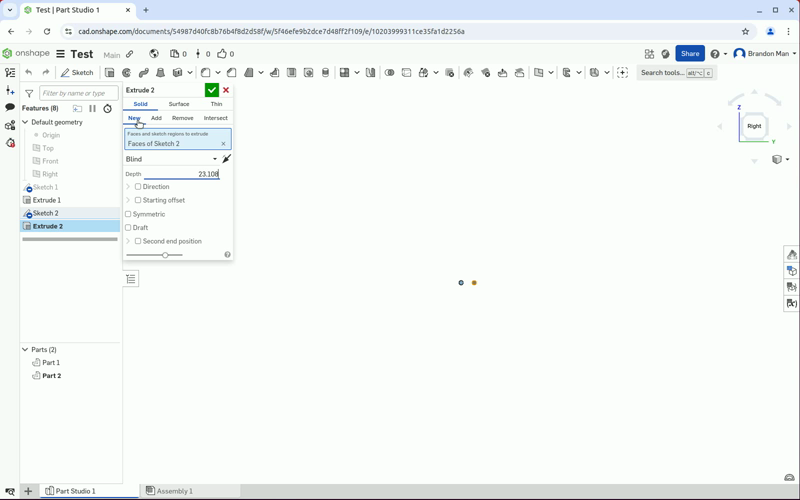
key(enter)
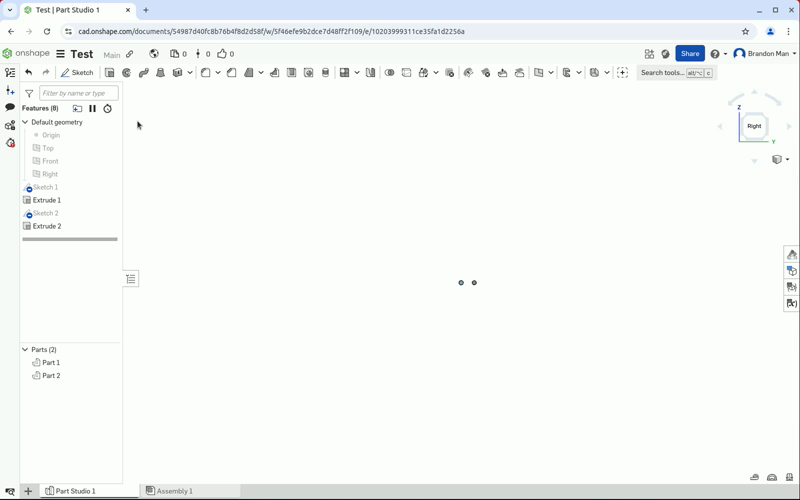
key(shift+h)
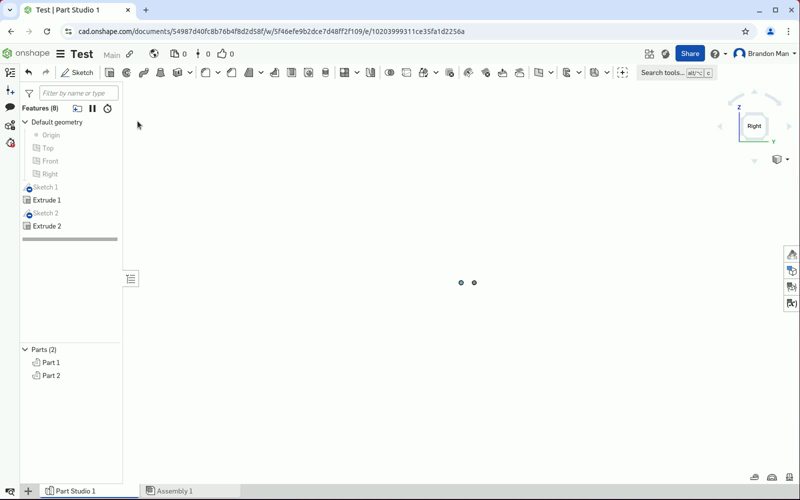
key(shift+h)
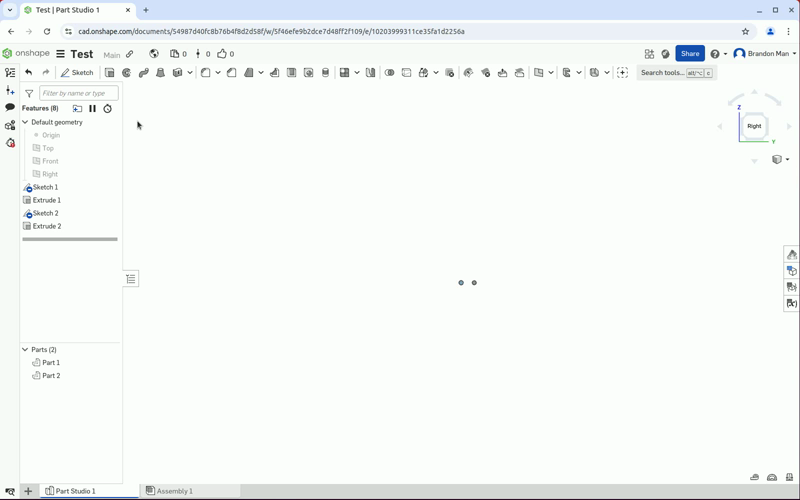
key(shift+7)
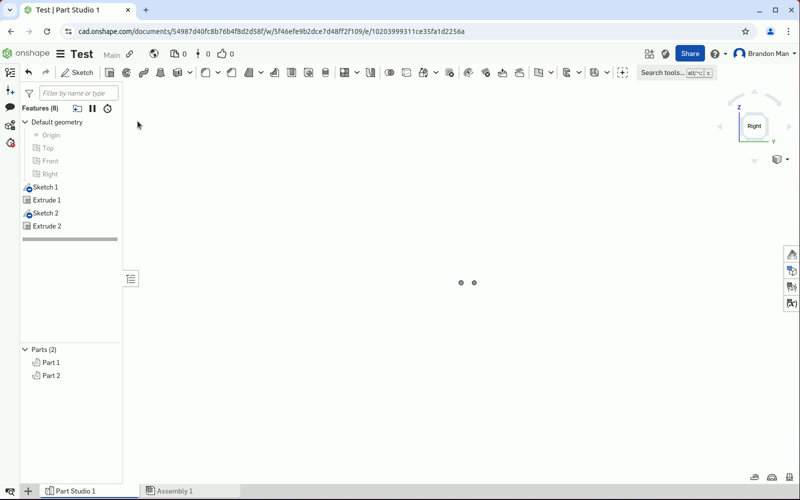
key(right, 2)
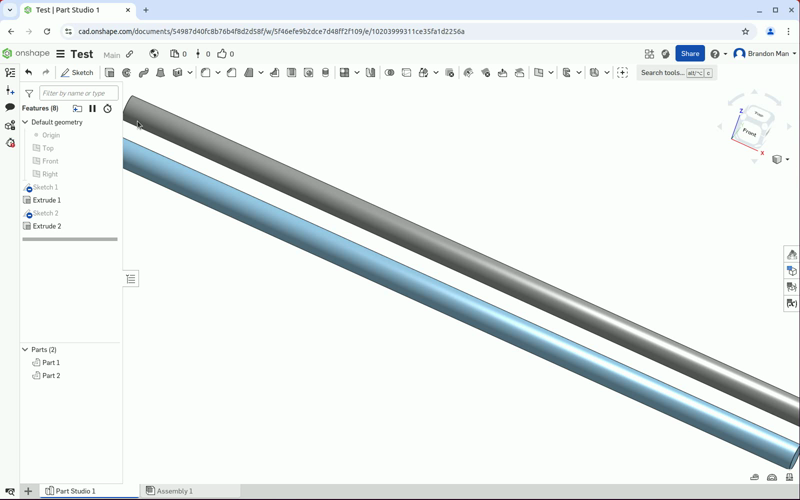
key(down, 2)
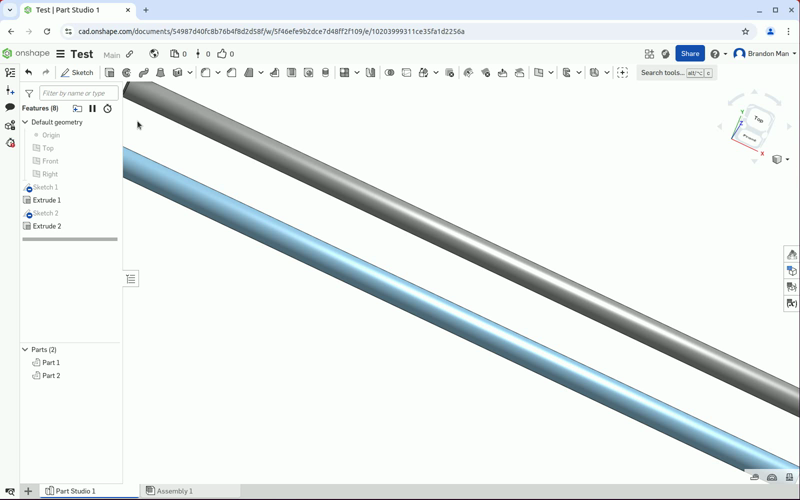
key(up, 2)
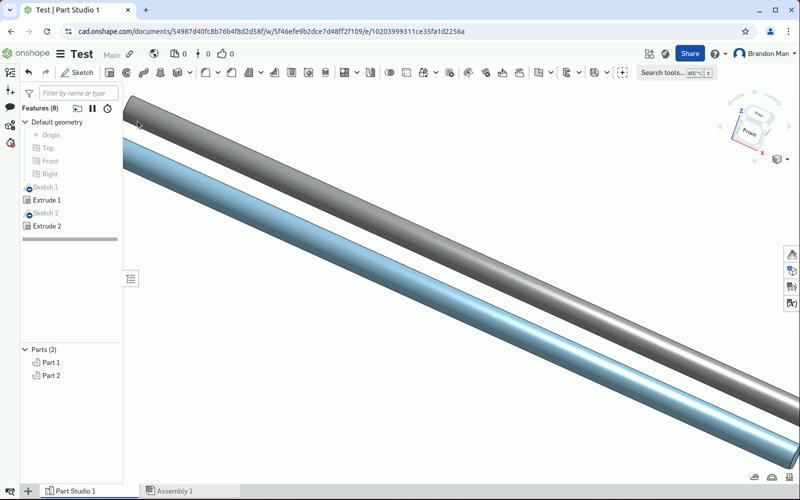
key(left, 2)
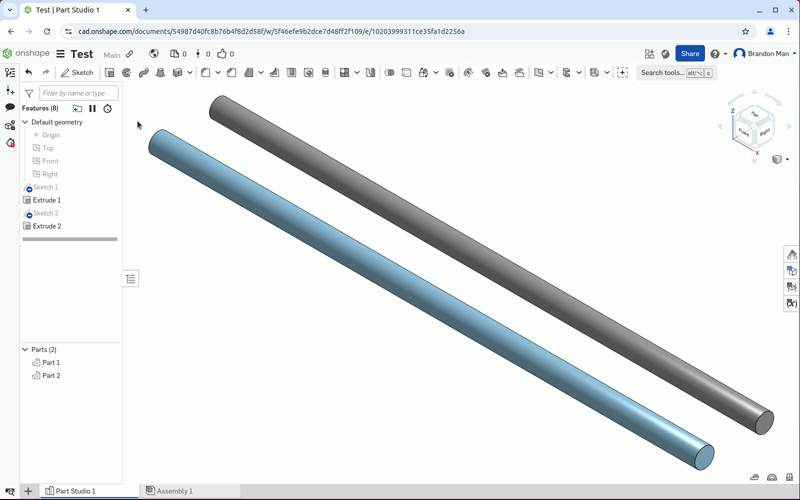
mouse_move(73, 189)
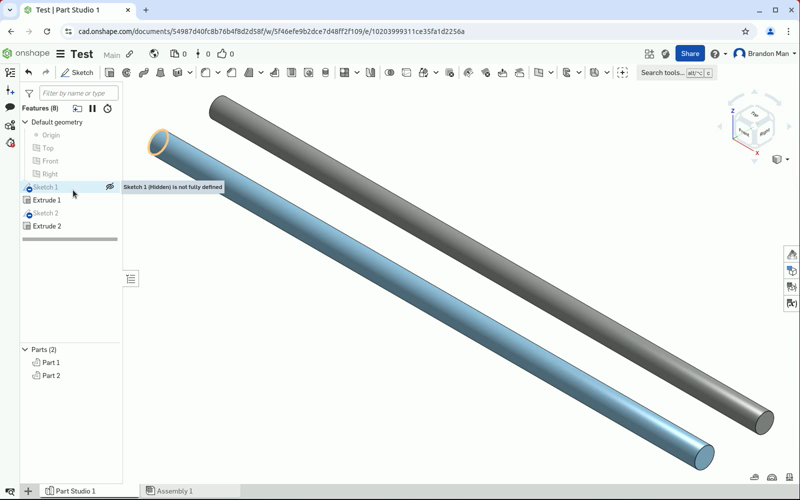
click(73, 189)